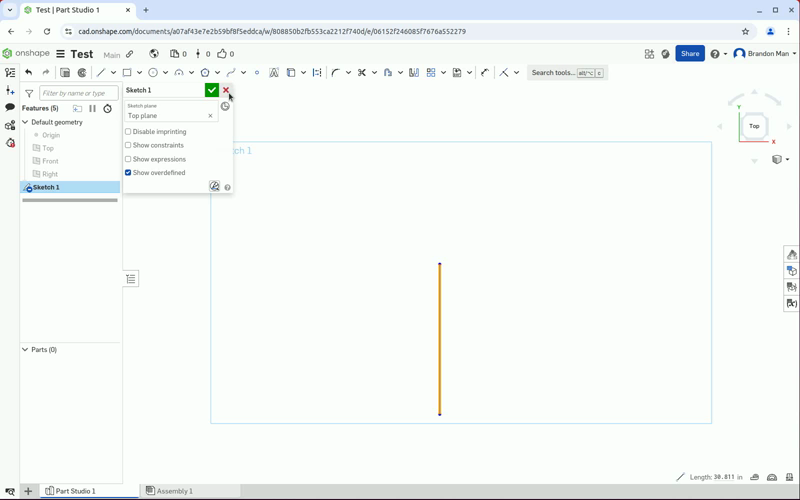
key(shift+h)
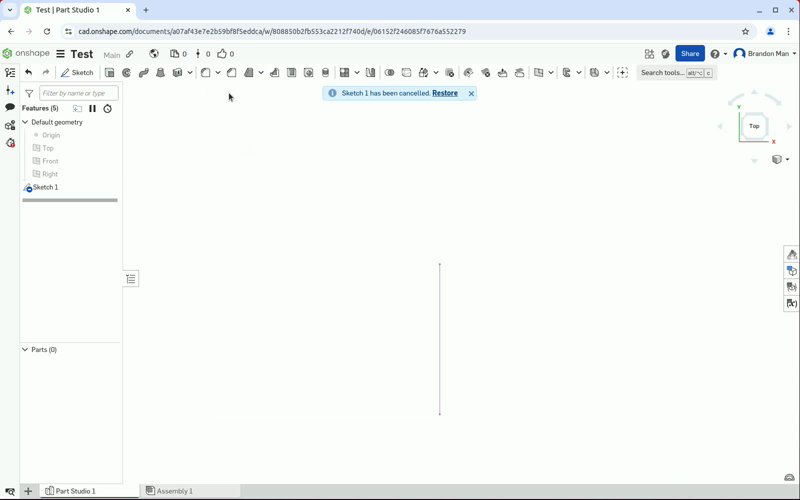
key(shift+s)
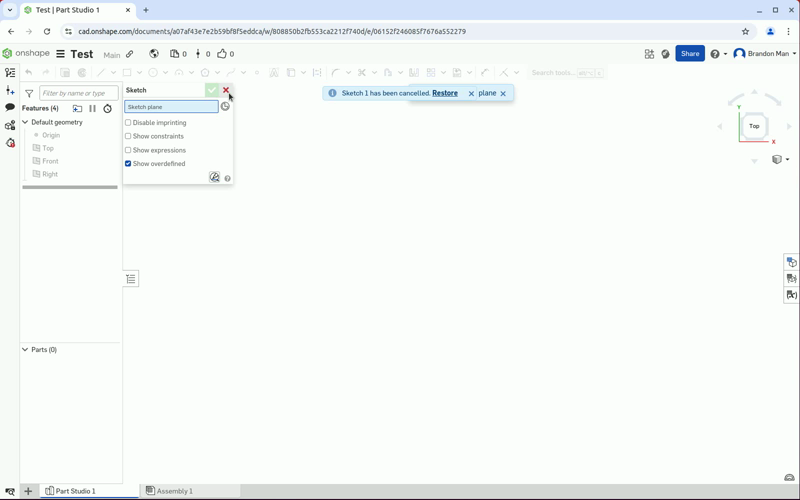
mouse_move(73, 150)
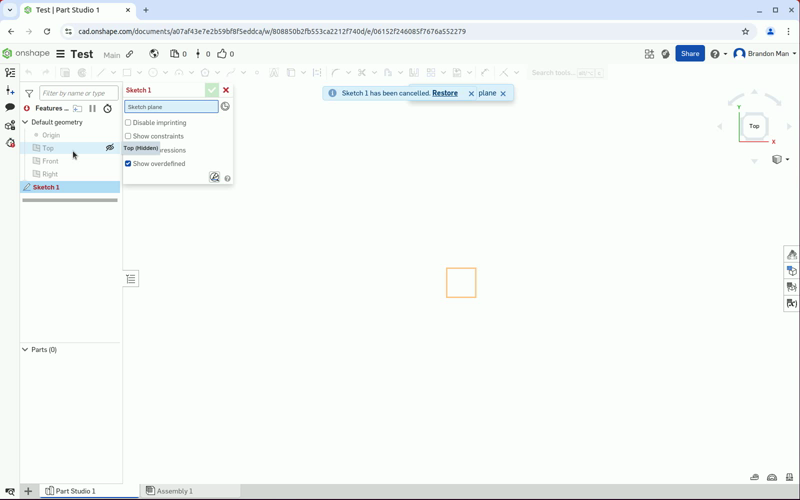
click(73, 150)
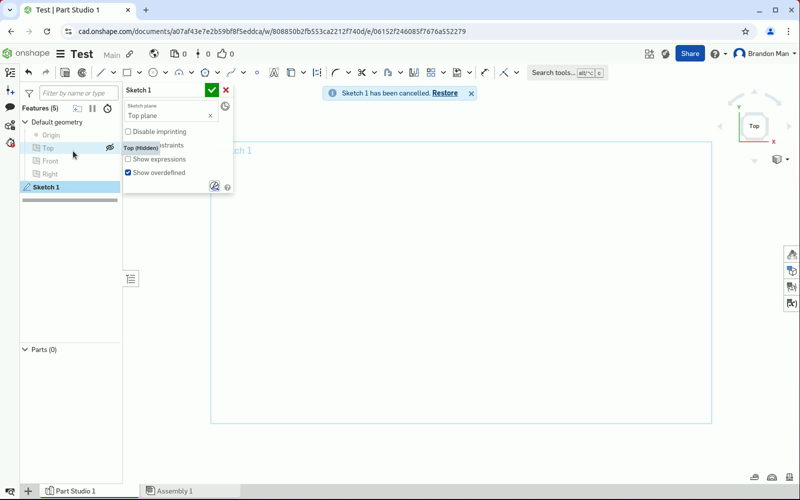
mouse_move(73, 352)
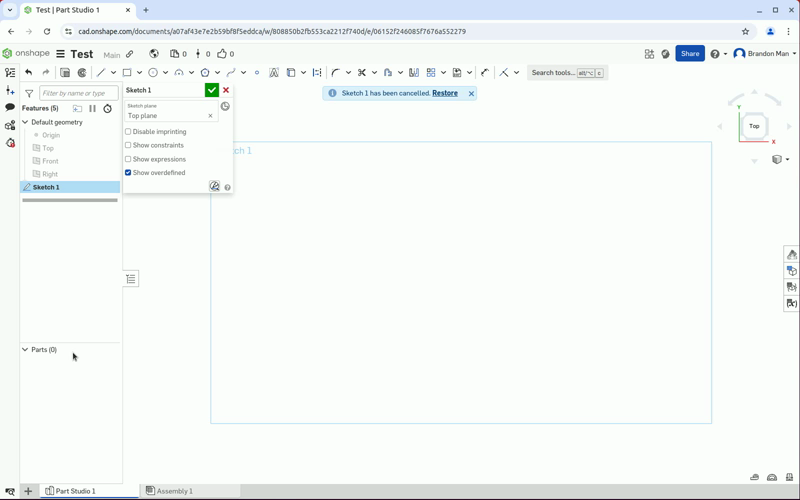
key(y)
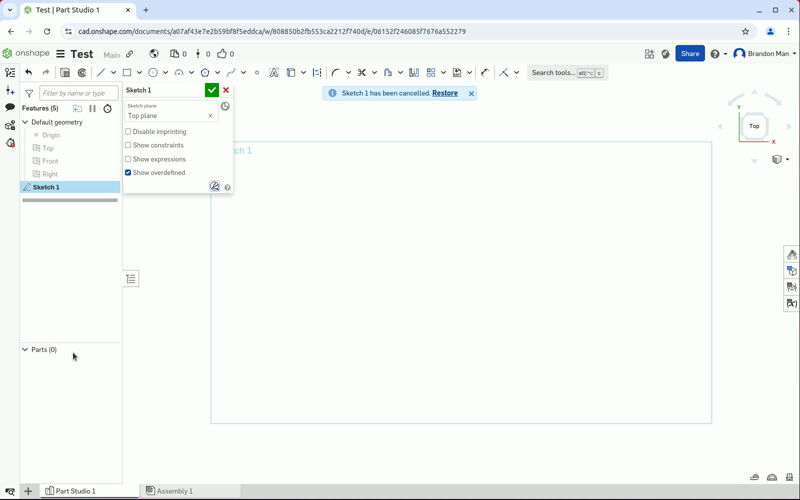
key(l)
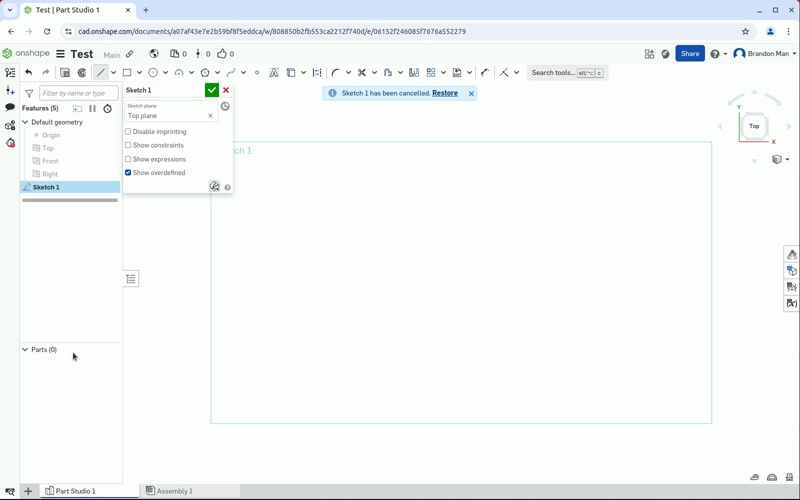
key_down(shift)
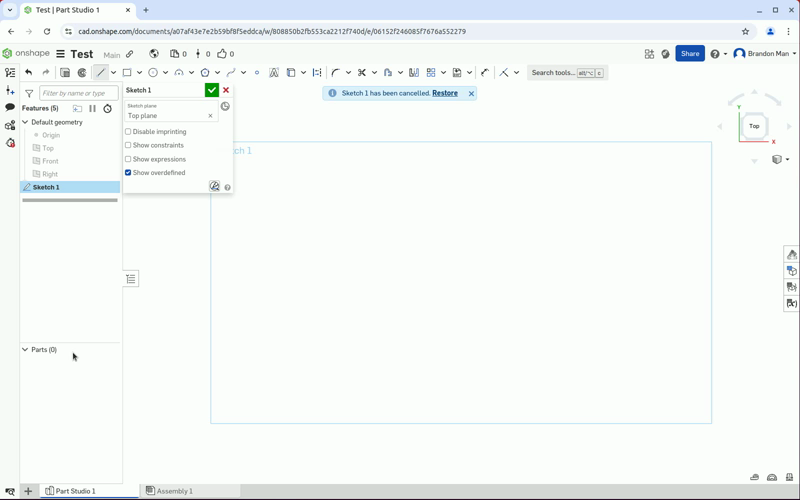
mouse_move(460, 282)
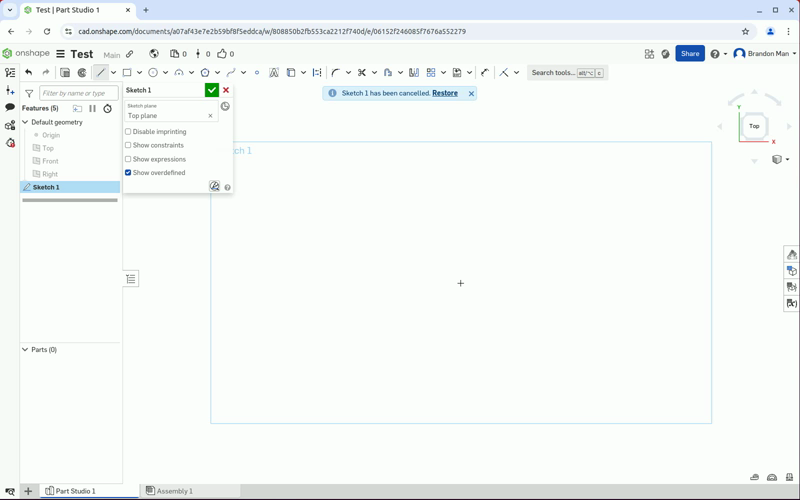
click(460, 282)
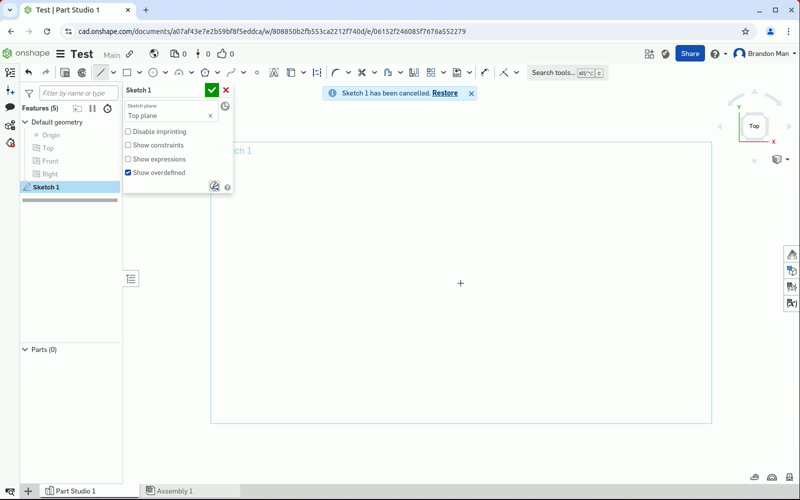
key_up(shift)
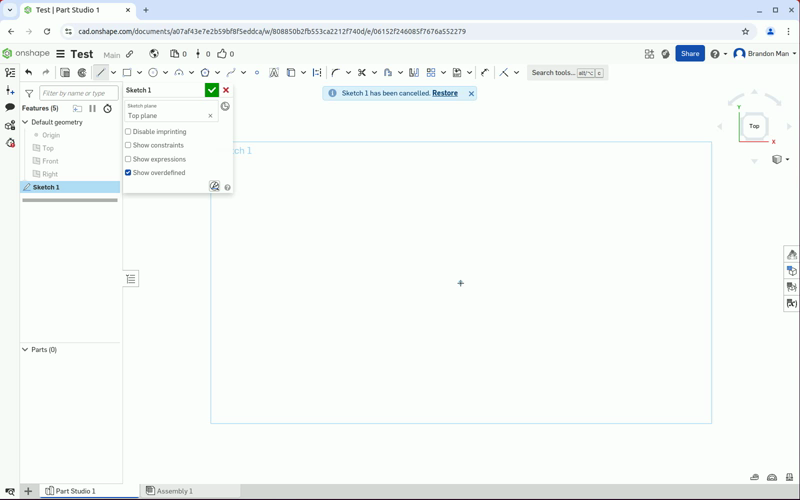
key_down(shift)
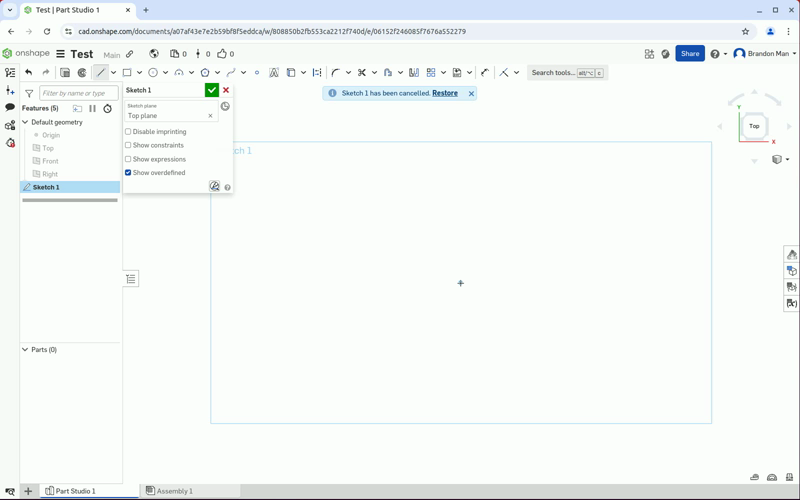
mouse_move(490, 282)
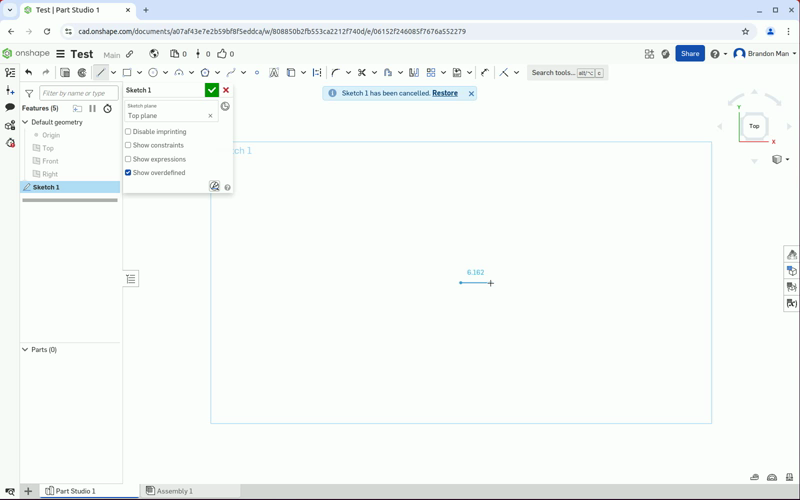
mouse_move(517, 282)
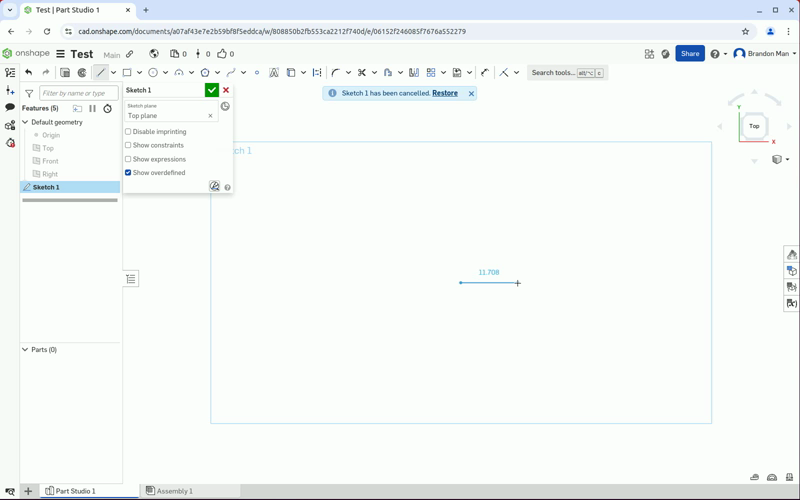
click(517, 282)
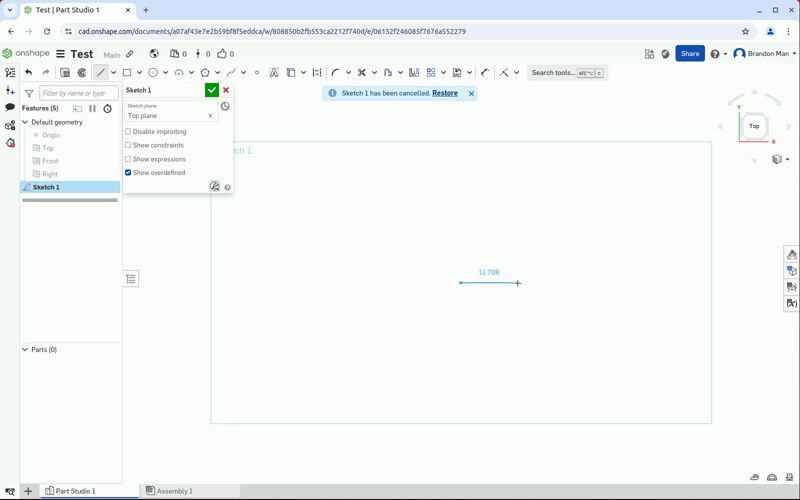
key_up(shift)
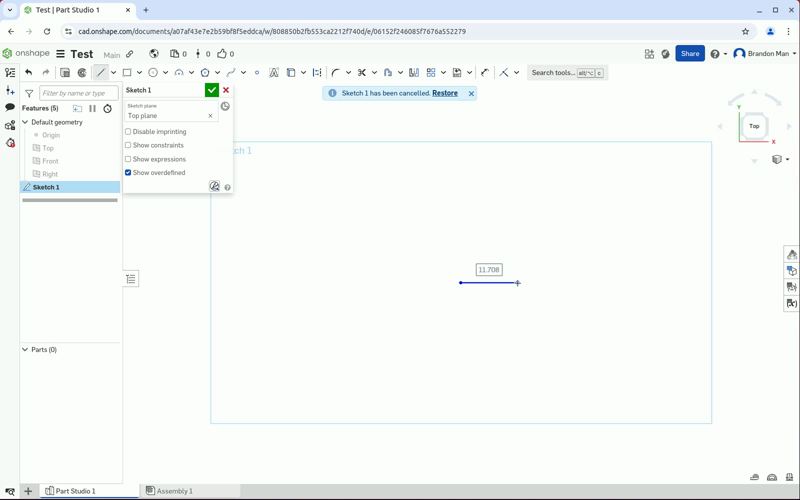
key_down(shift)
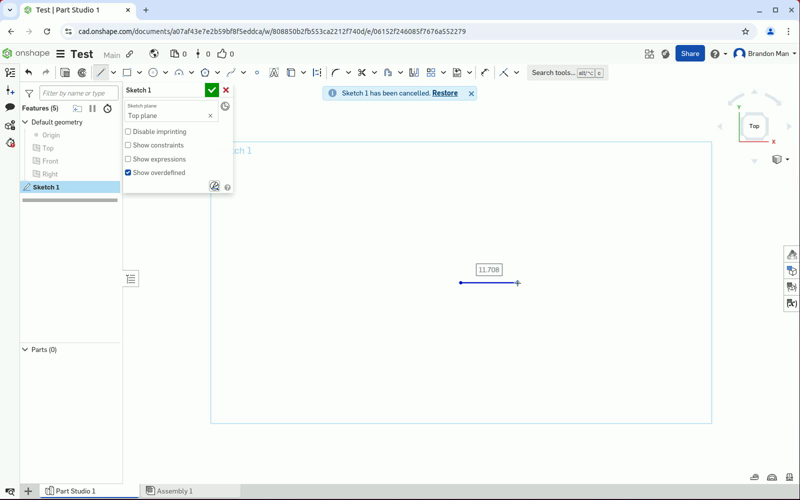
mouse_move(547, 282)
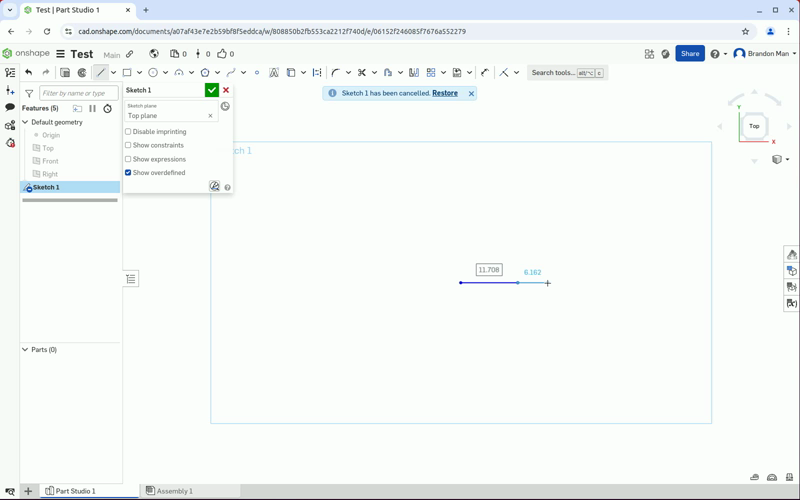
mouse_move(517, 226)
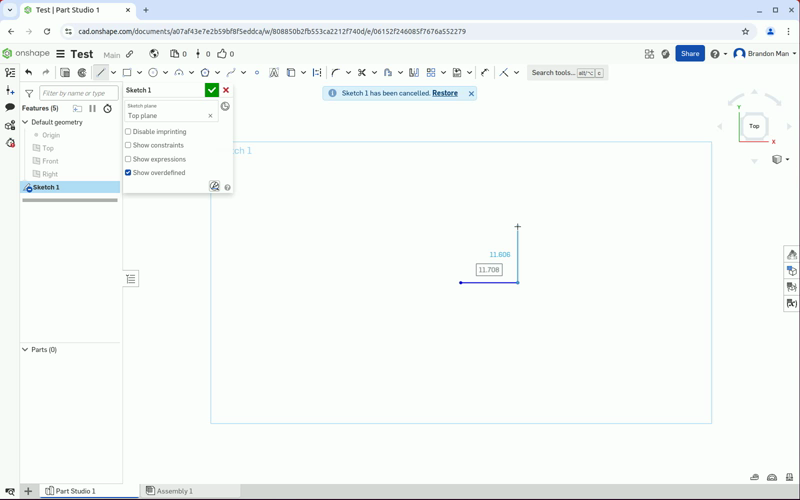
click(517, 226)
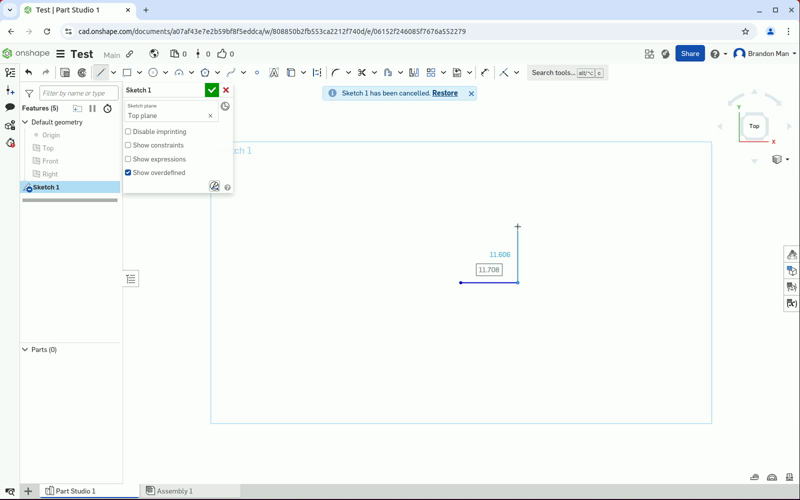
key_up(shift)
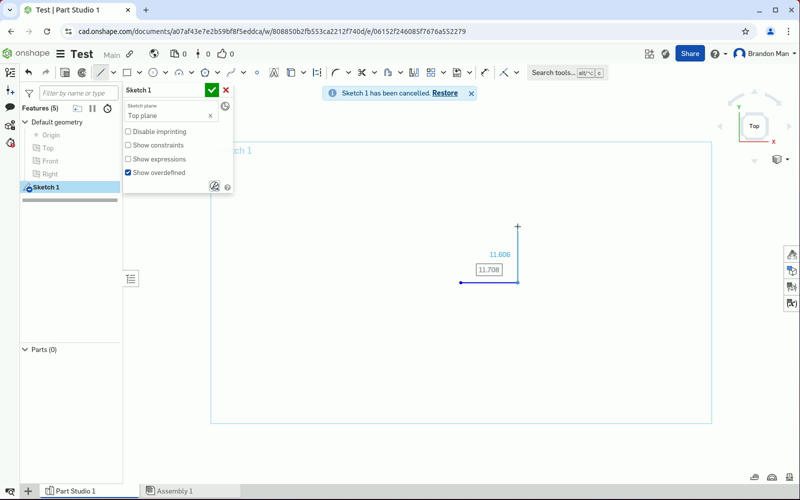
key_down(shift)
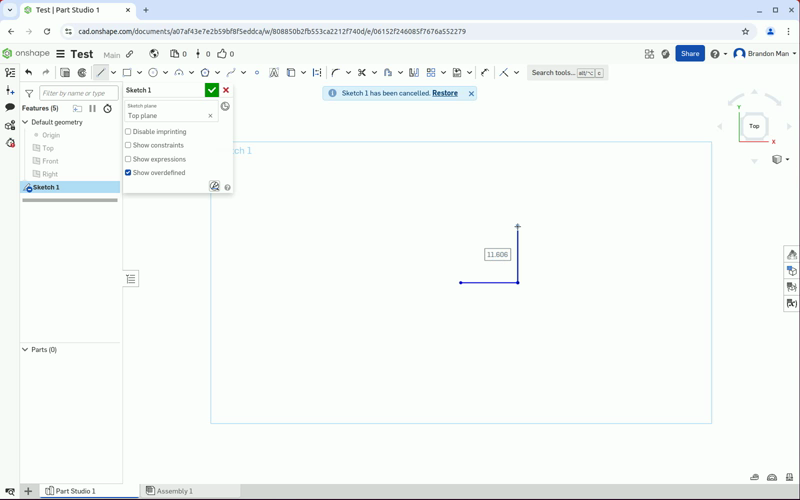
mouse_move(547, 226)
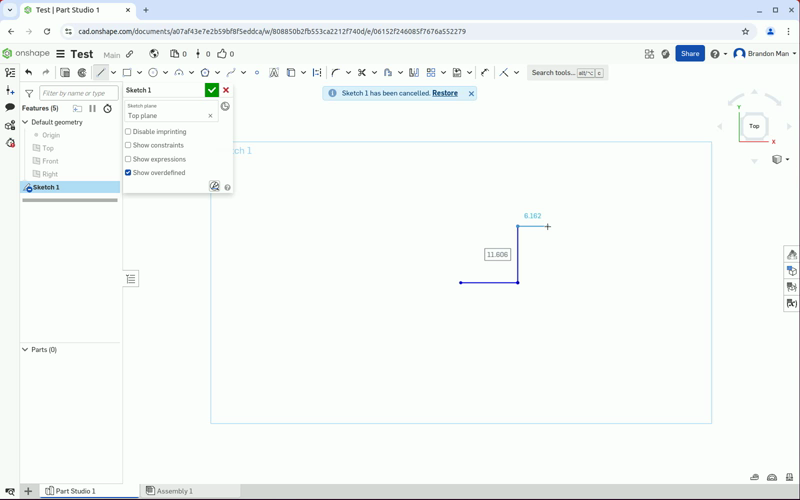
mouse_move(573, 226)
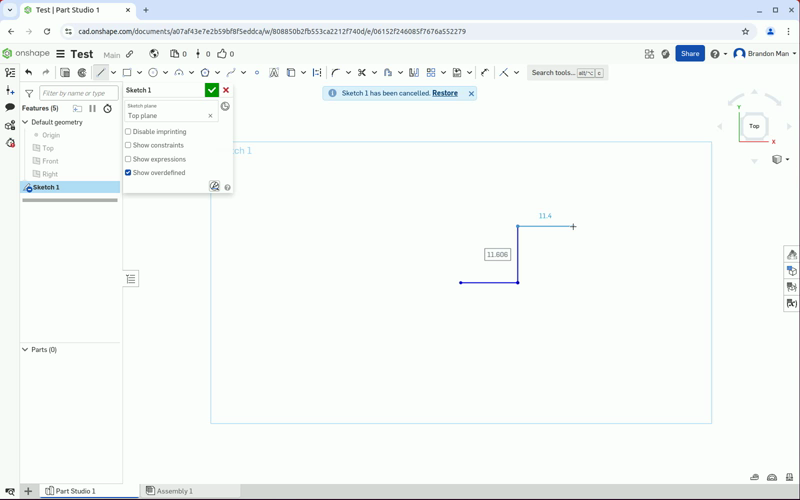
click(573, 226)
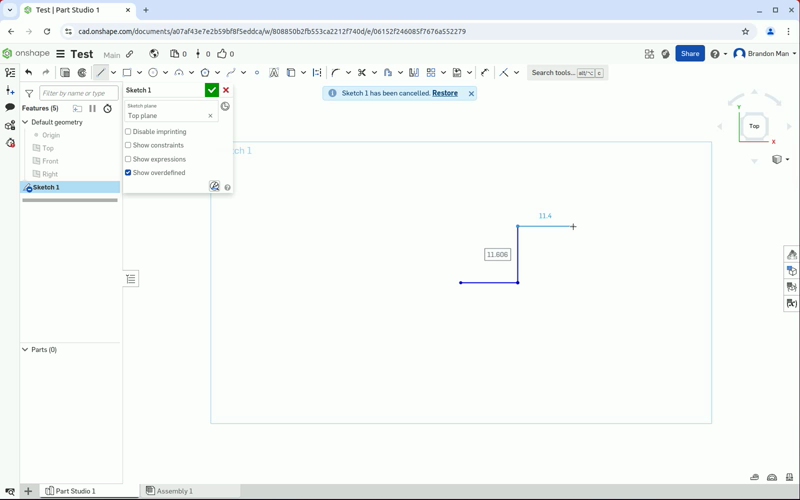
key_up(shift)
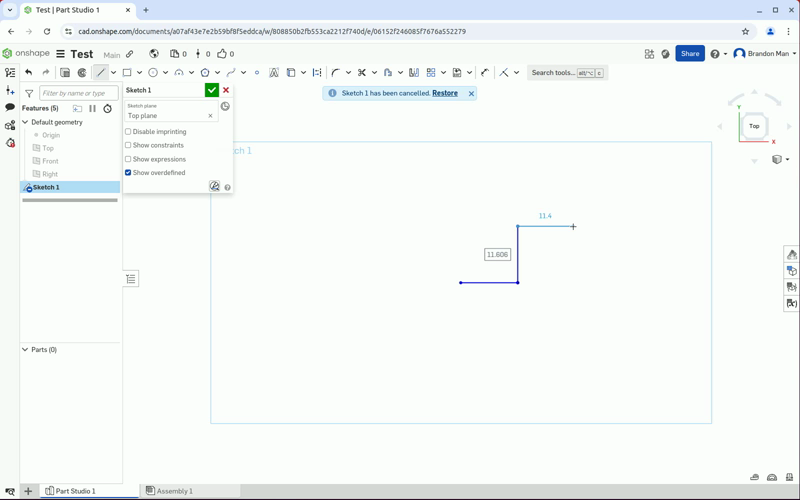
key_down(shift)
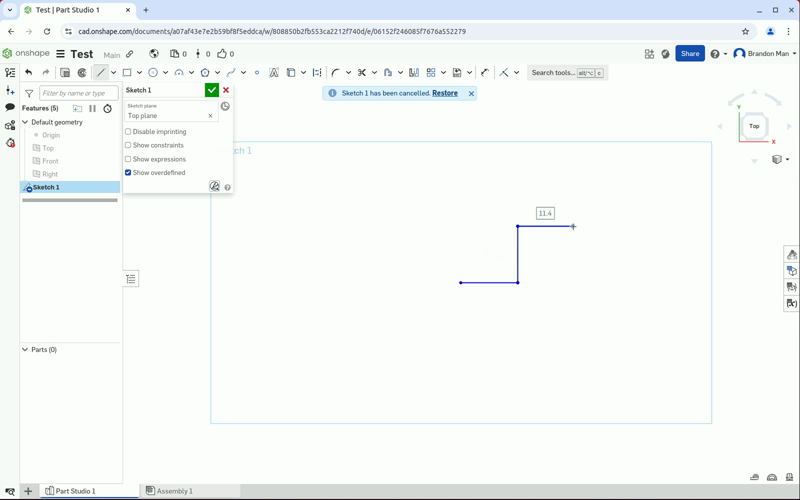
mouse_move(589, 226)
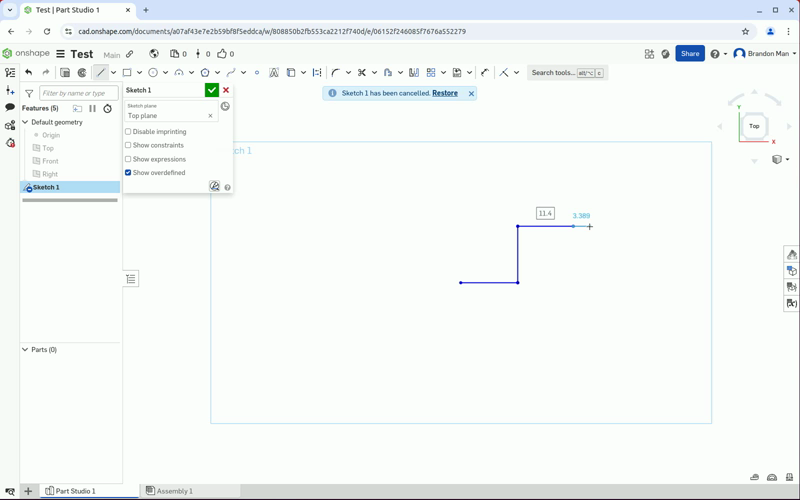
mouse_move(573, 170)
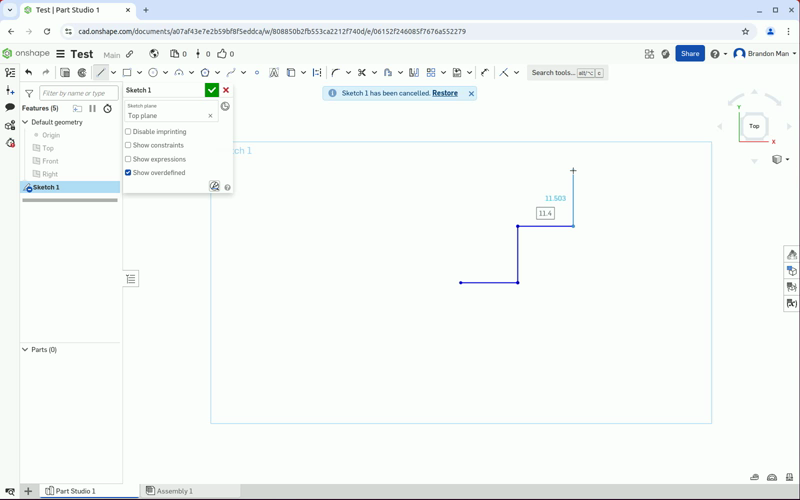
click(573, 170)
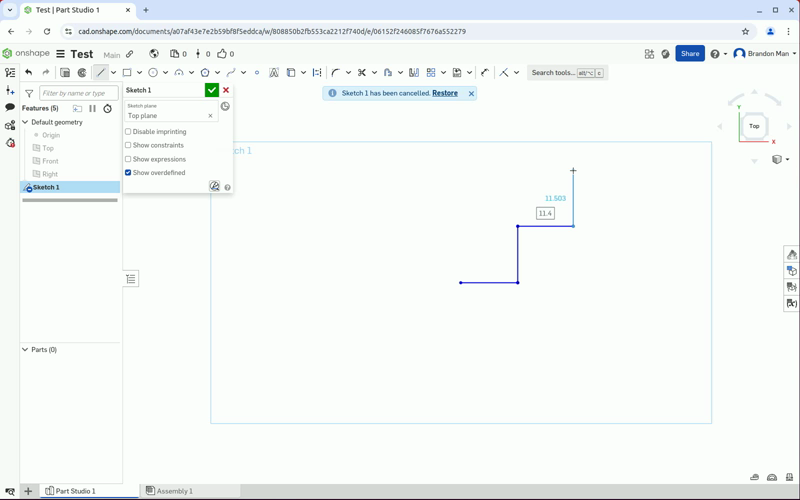
key_up(shift)
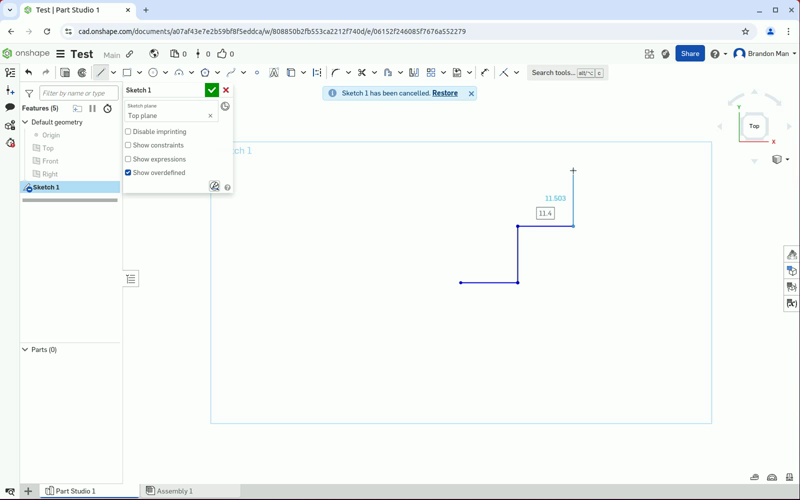
key_down(shift)
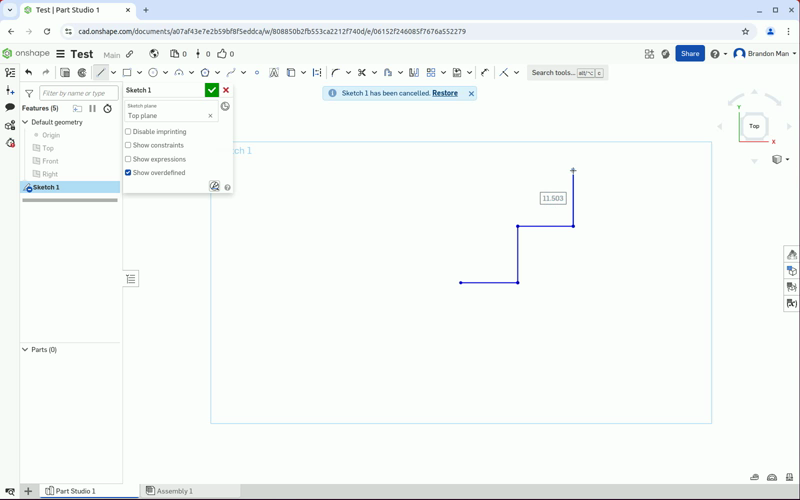
mouse_move(460, 170)
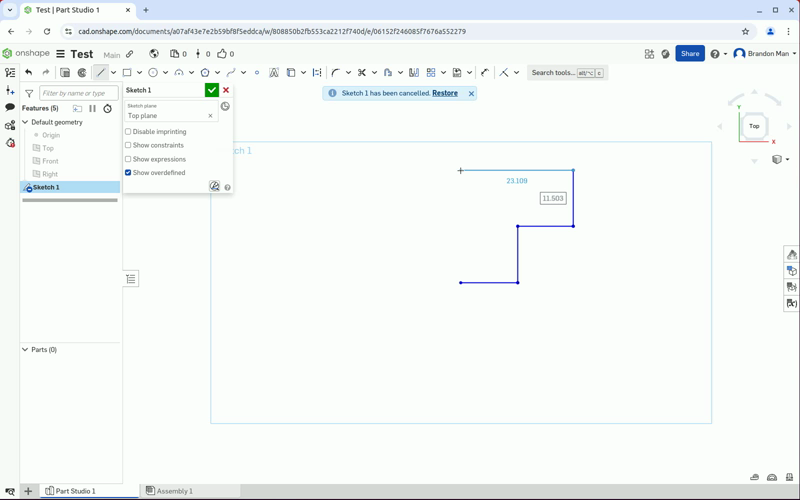
click(460, 170)
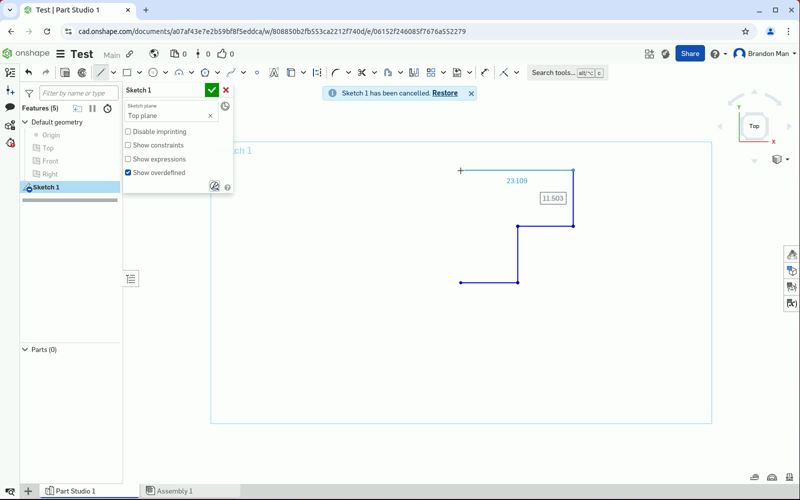
key_up(shift)
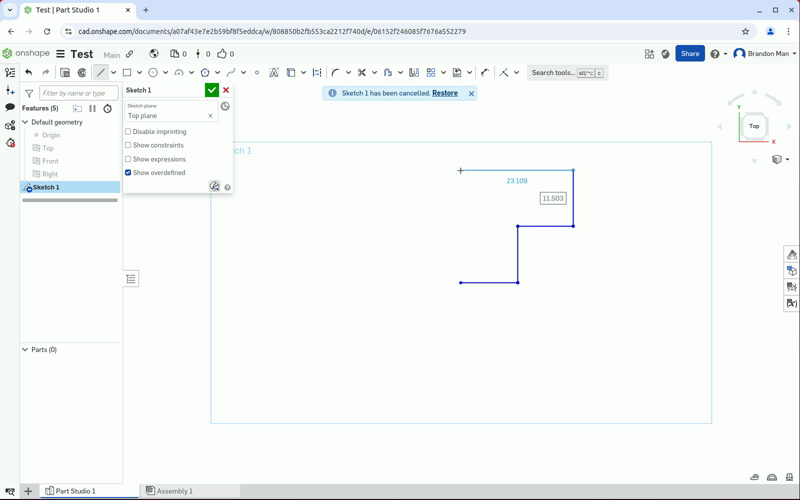
key_down(shift)
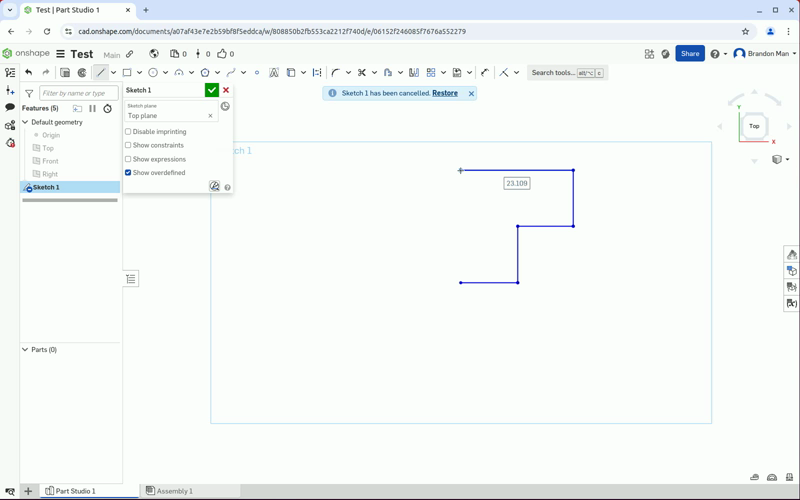
mouse_move(460, 282)
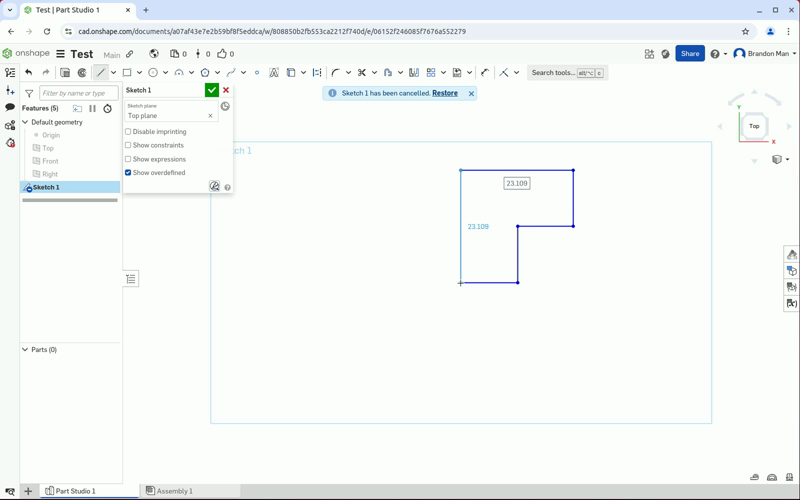
key_up(shift)
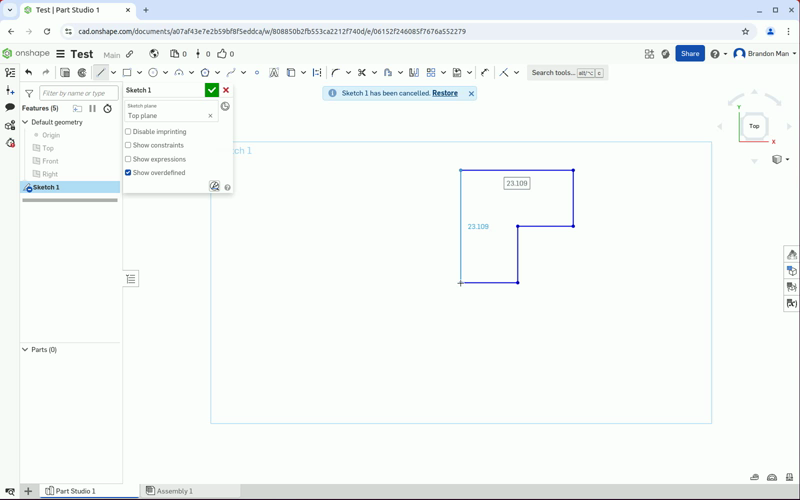
click(460, 282)
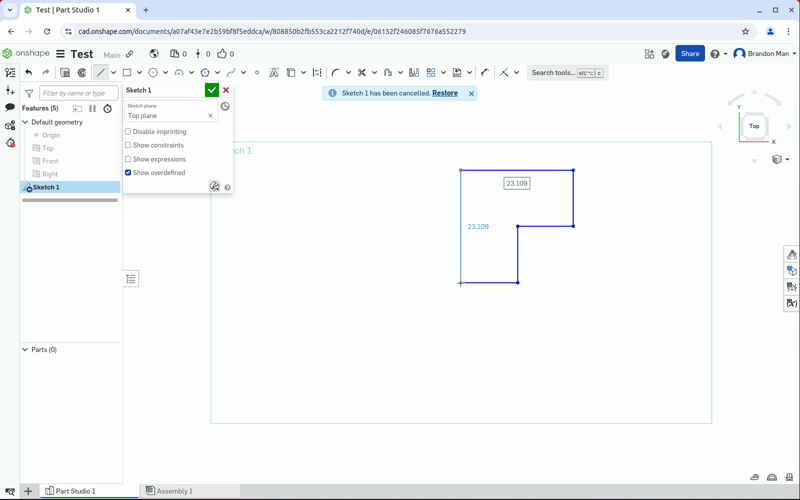
key(esc)
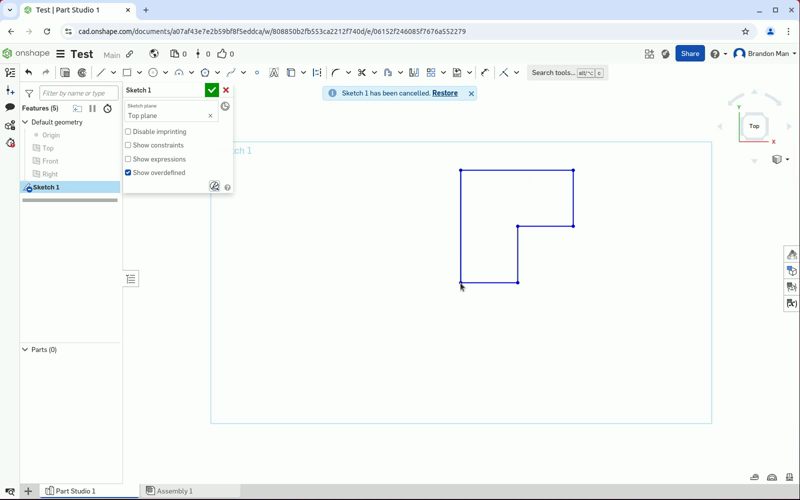
mouse_move(521, 195)
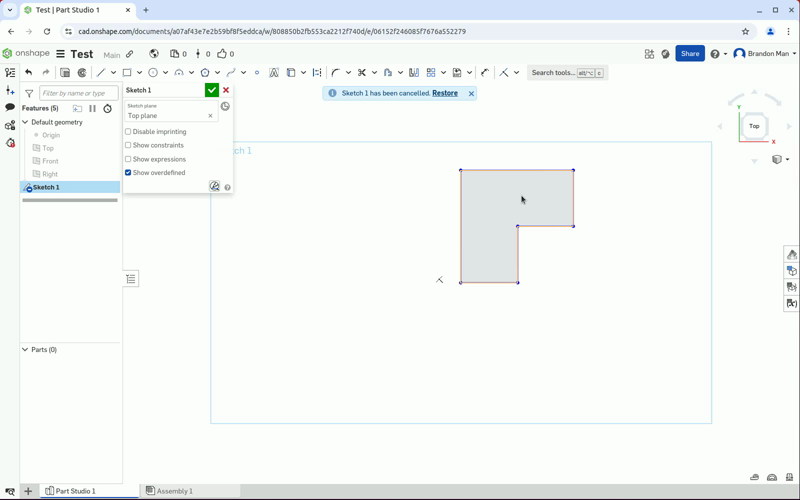
click(521, 195)
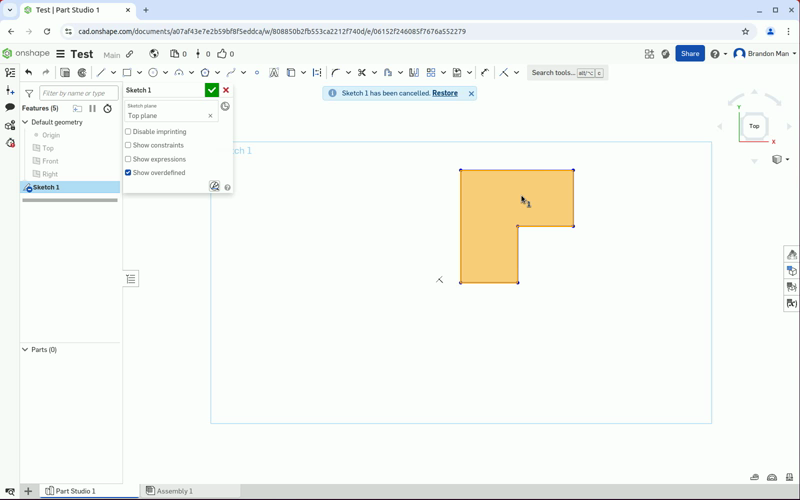
mouse_move(73, 352)
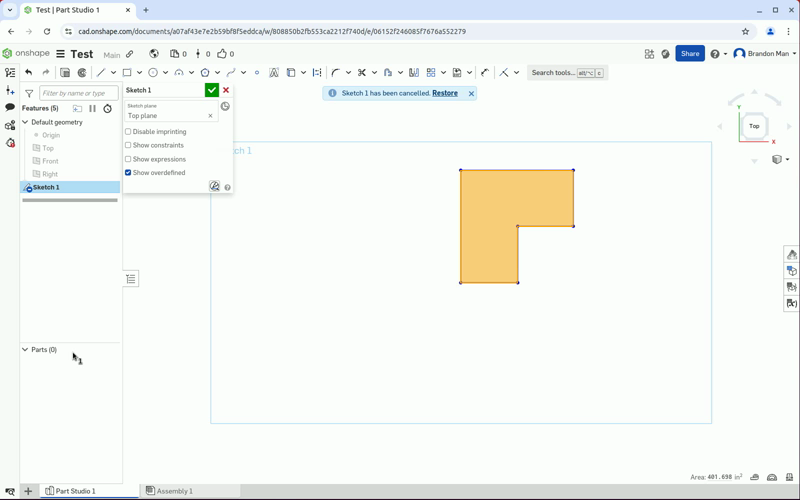
key(shift+y)
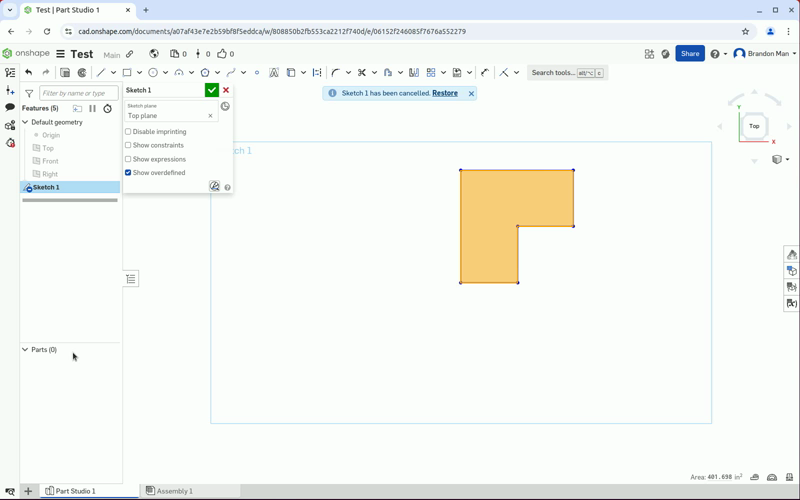
key(shift+e)
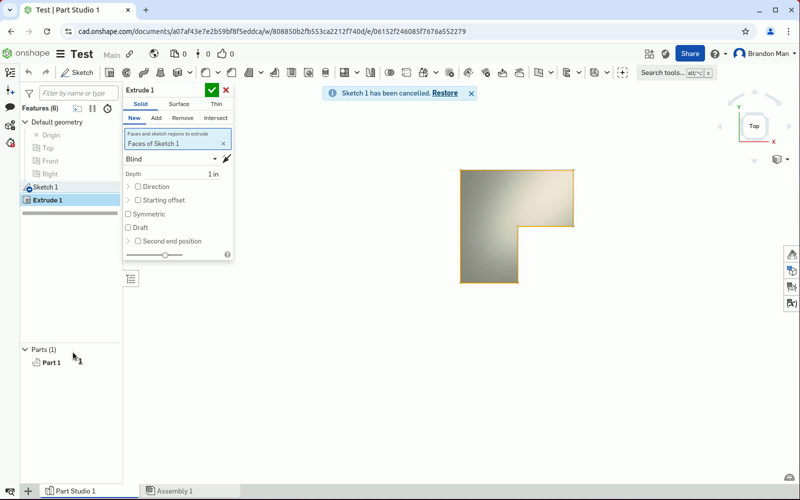
mouse_move(143, 106)
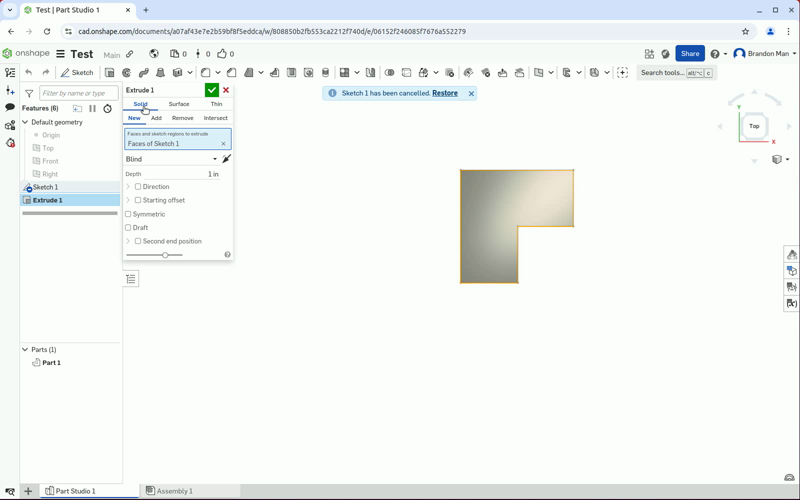
click(143, 106)
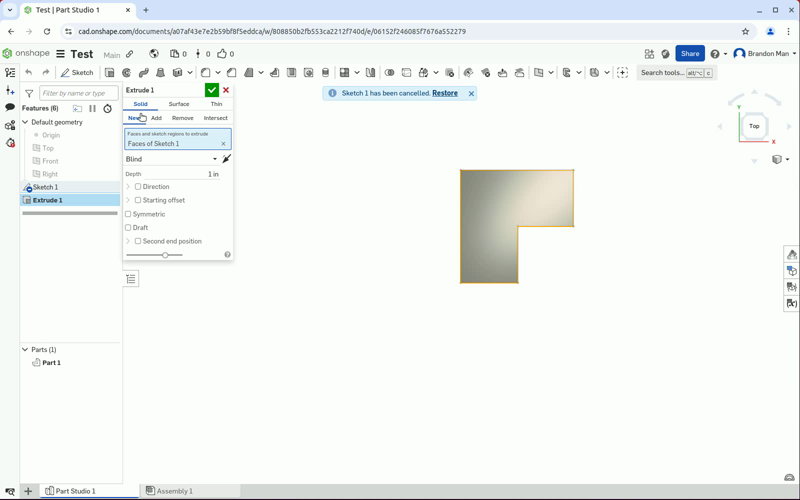
mouse_move(137, 120)
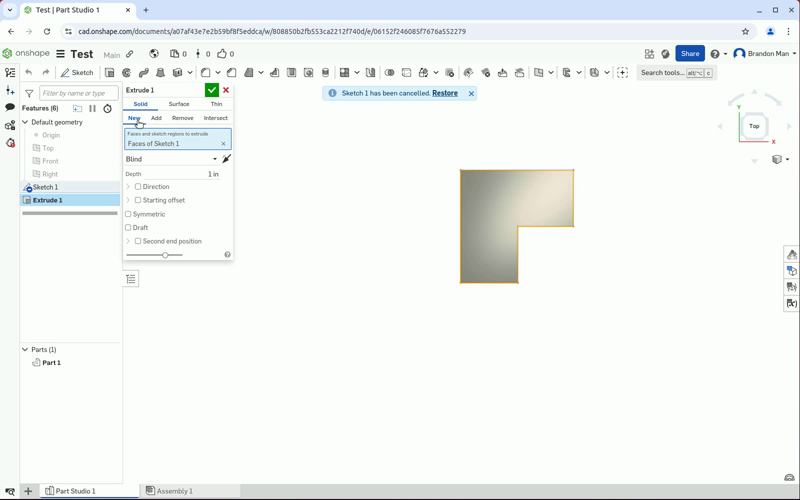
click(137, 120)
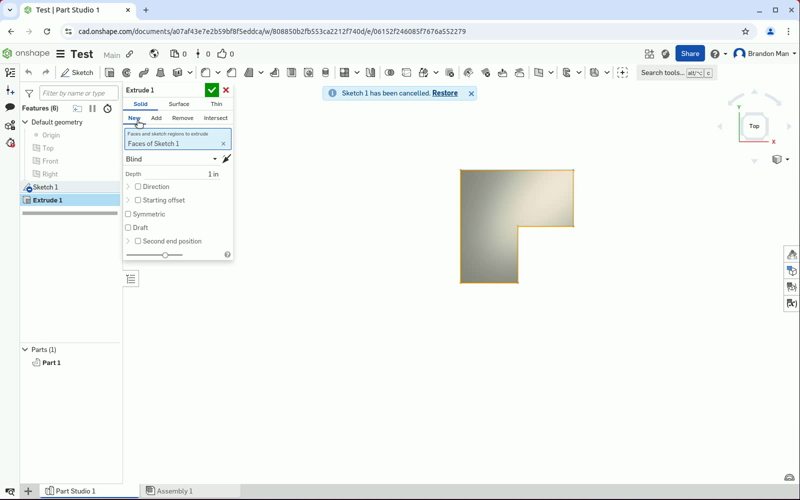
key(tab, 4)
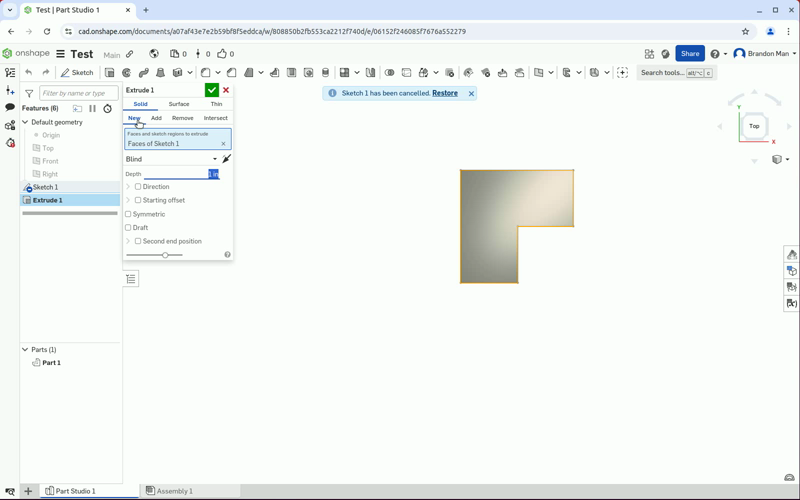
text(11.554)
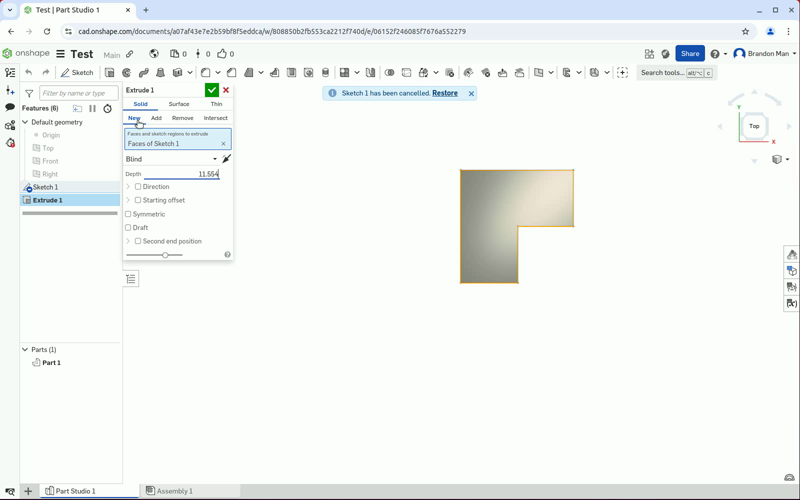
key(enter)
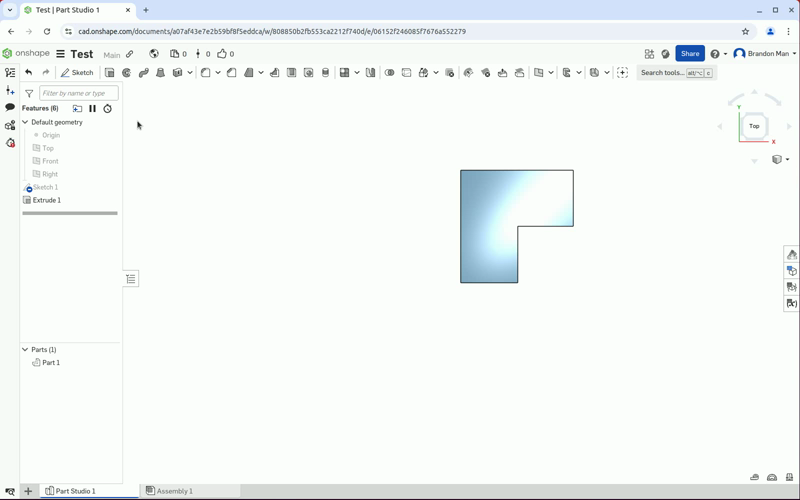
key(shift+h)
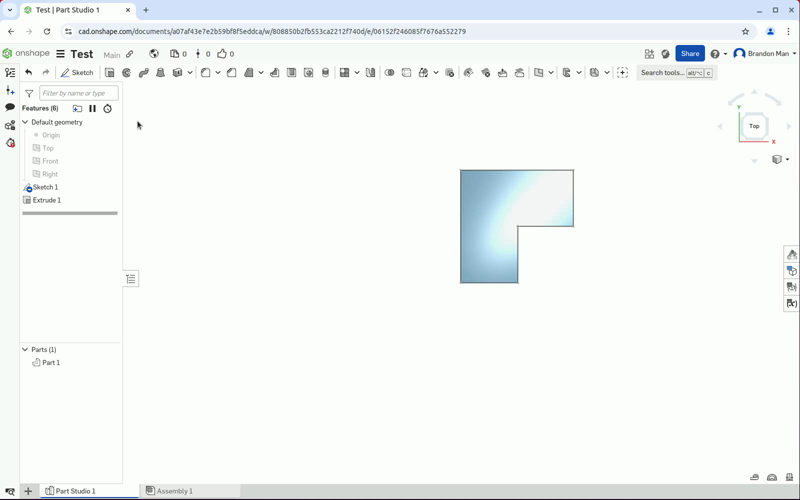
key(shift+h)
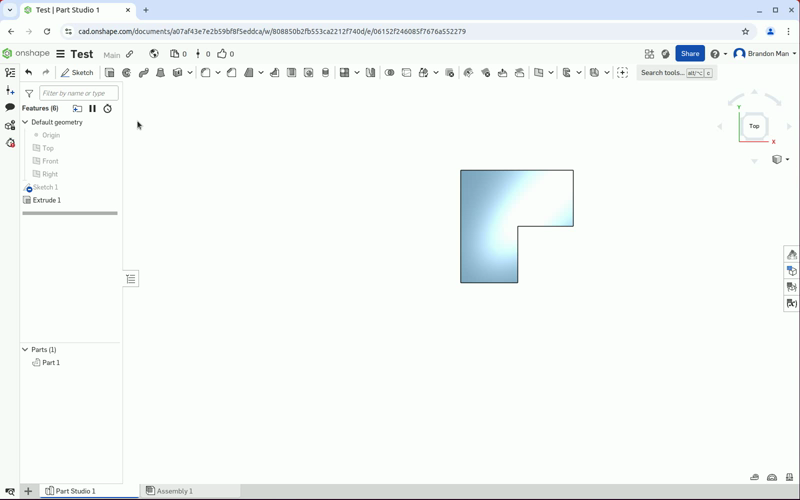
mouse_move(73, 189)
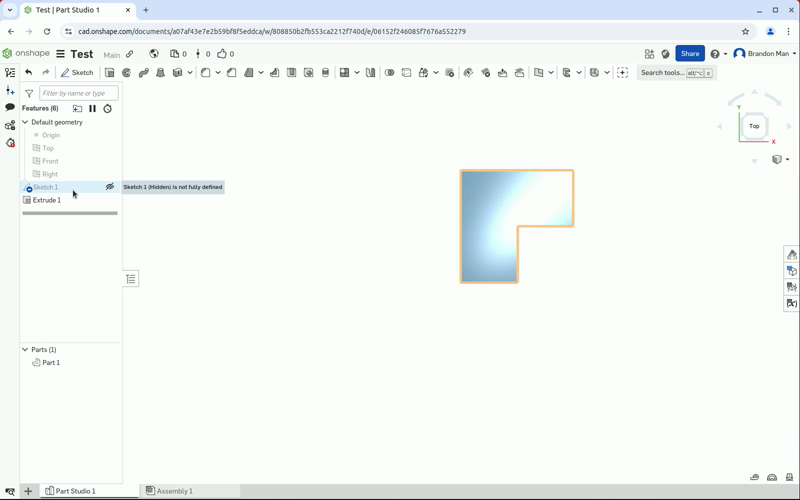
click(73, 189)
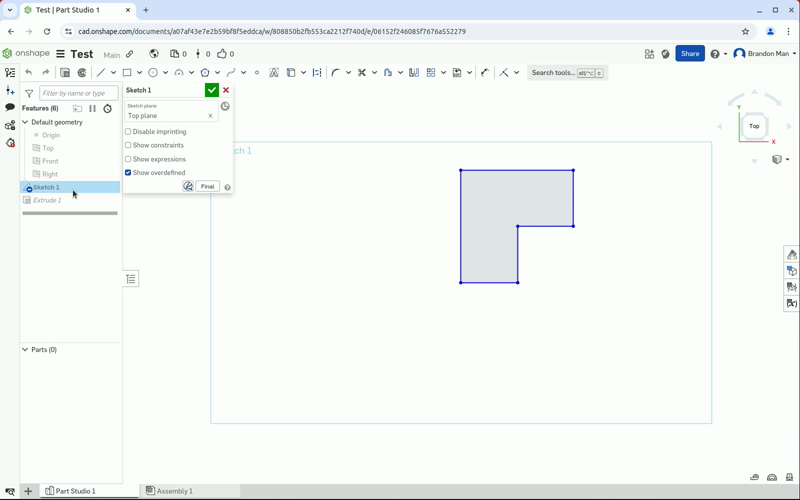
mouse_move(229, 92)
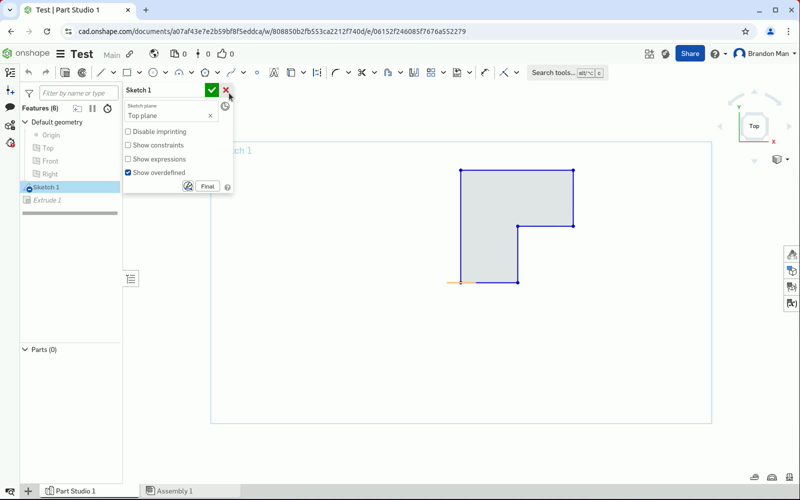
click(229, 92)
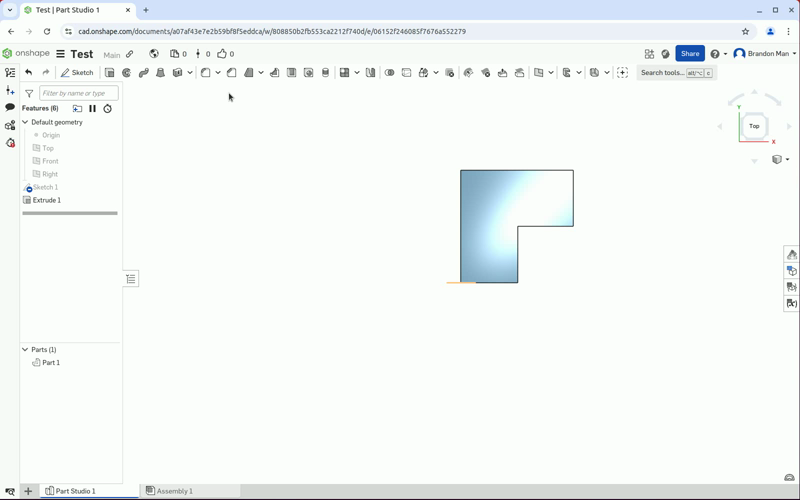
mouse_move(541, 75)
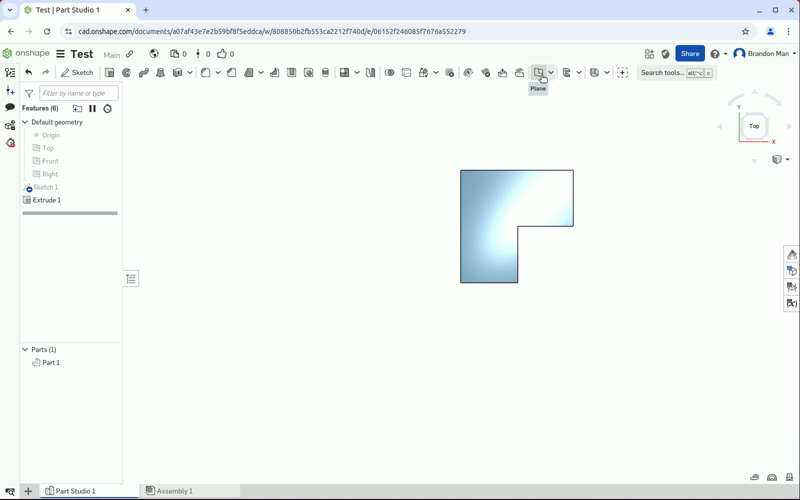
click(541, 75)
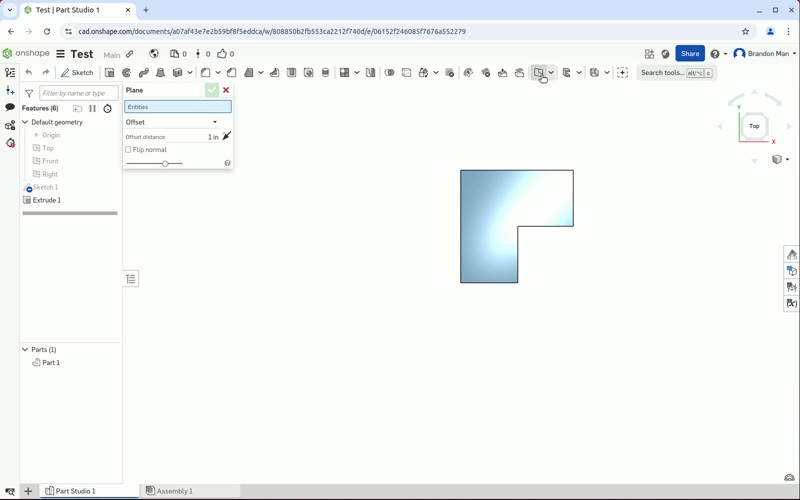
mouse_move(73, 150)
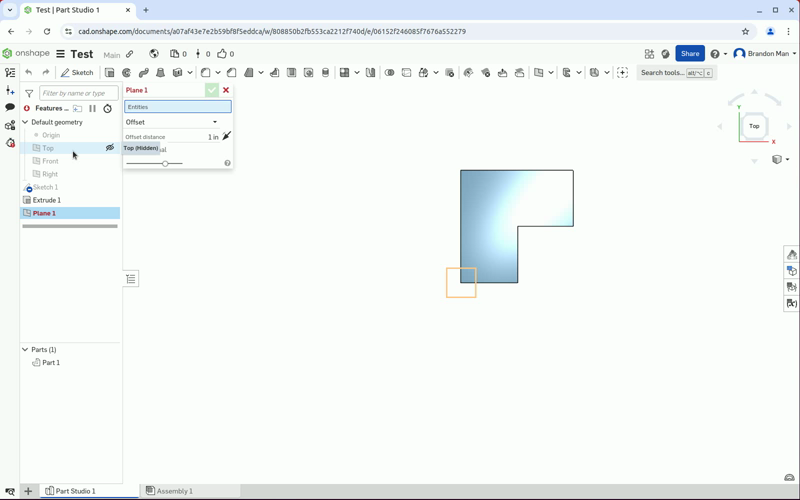
click(73, 150)
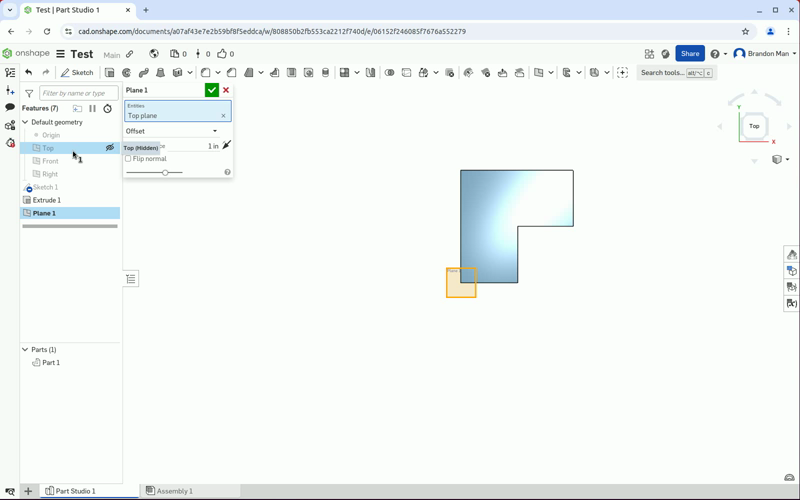
key(tab, 2)
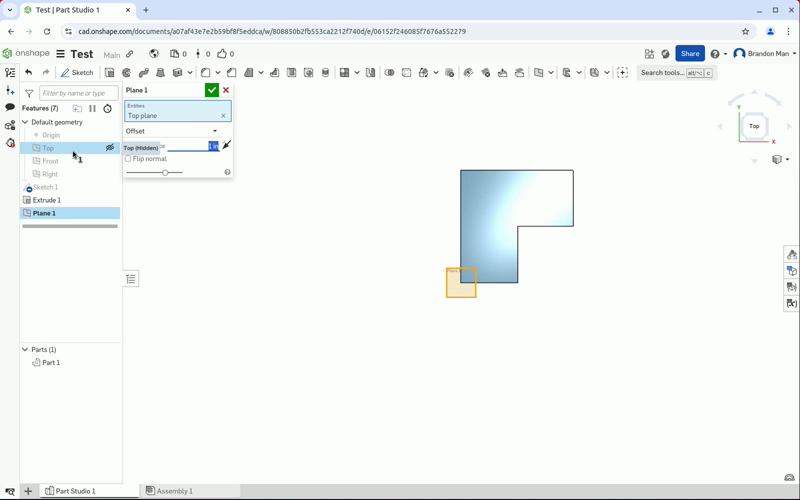
text(11.554)
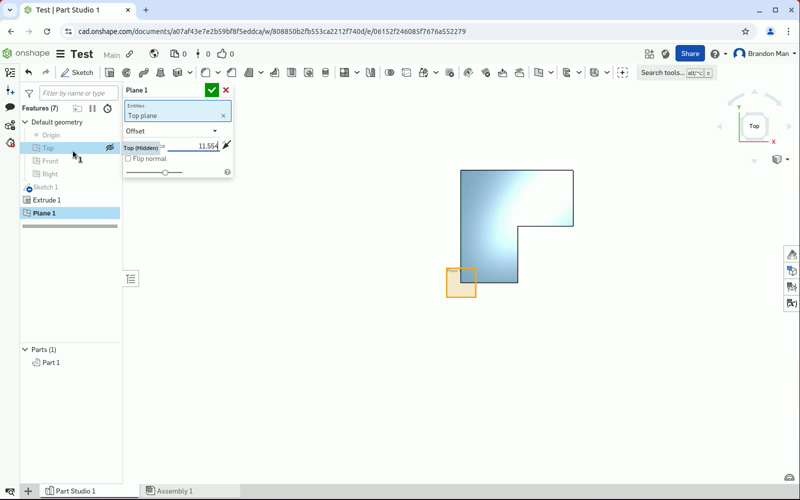
key(enter, 2)
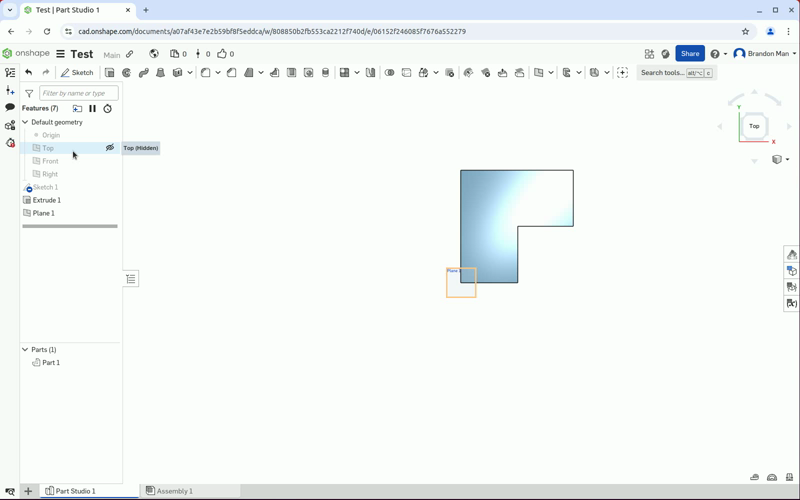
key(shift+s)
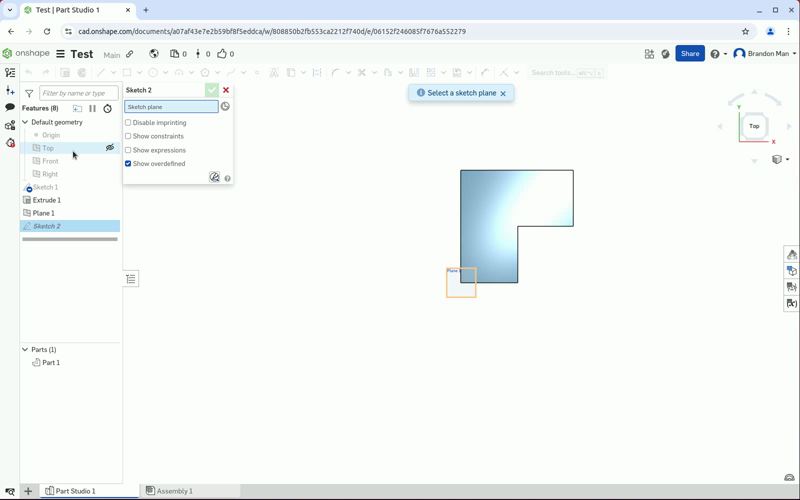
mouse_move(73, 215)
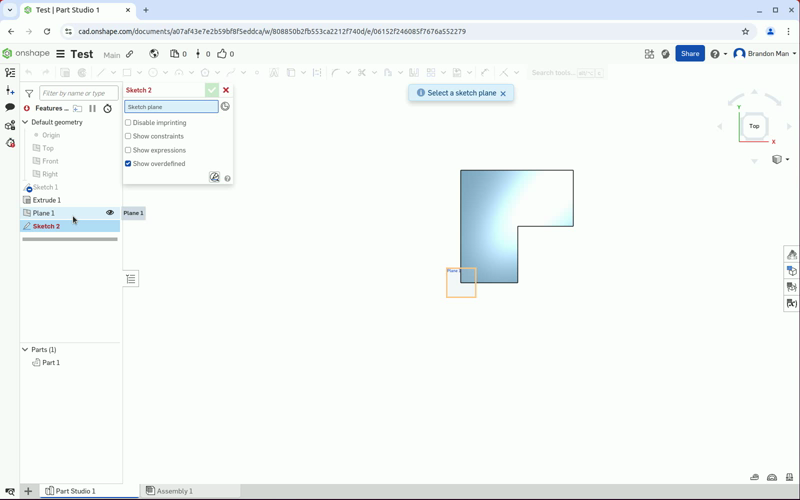
click(73, 215)
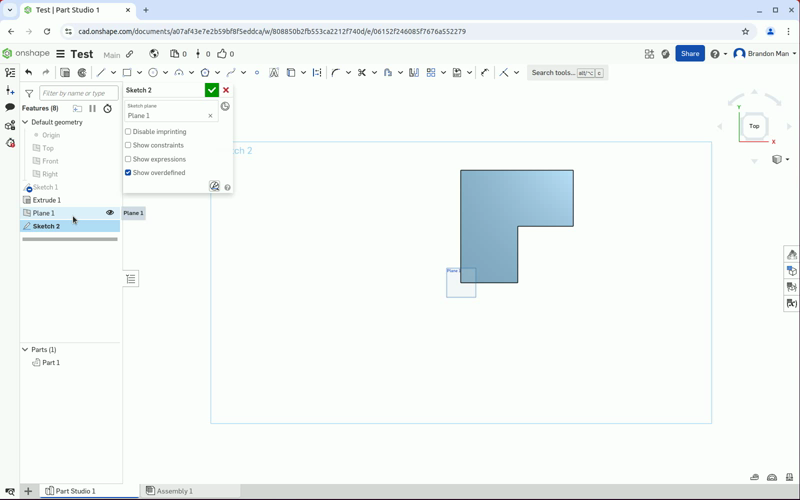
mouse_move(73, 352)
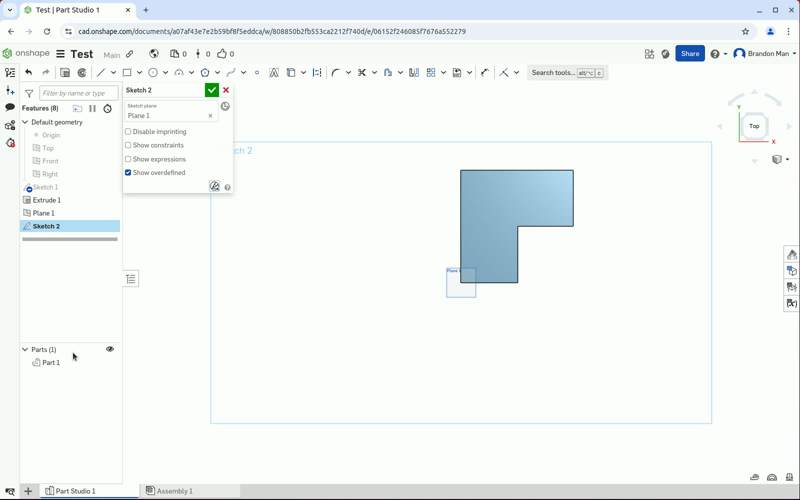
key(y)
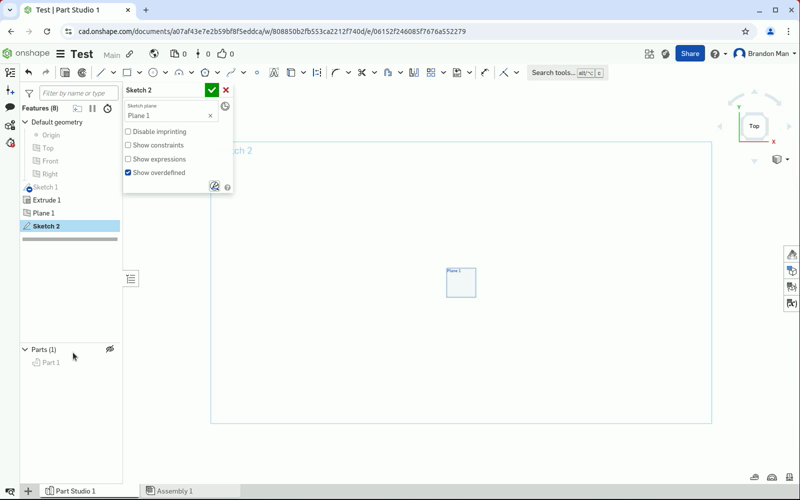
key(l)
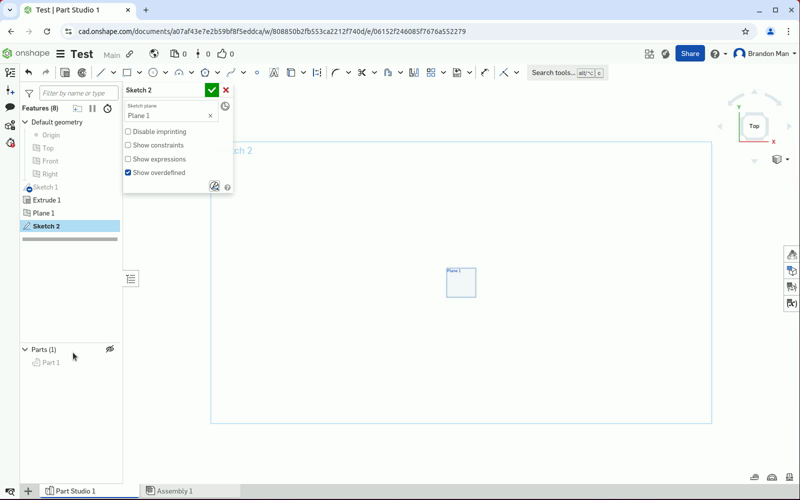
key_down(shift)
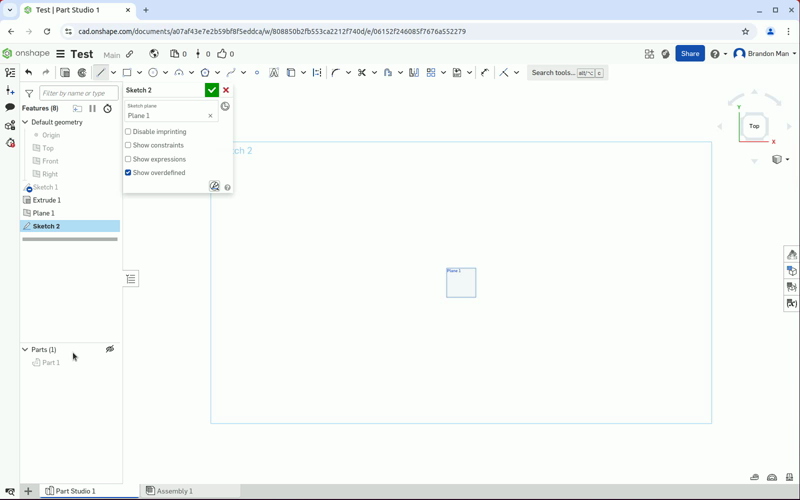
mouse_move(460, 226)
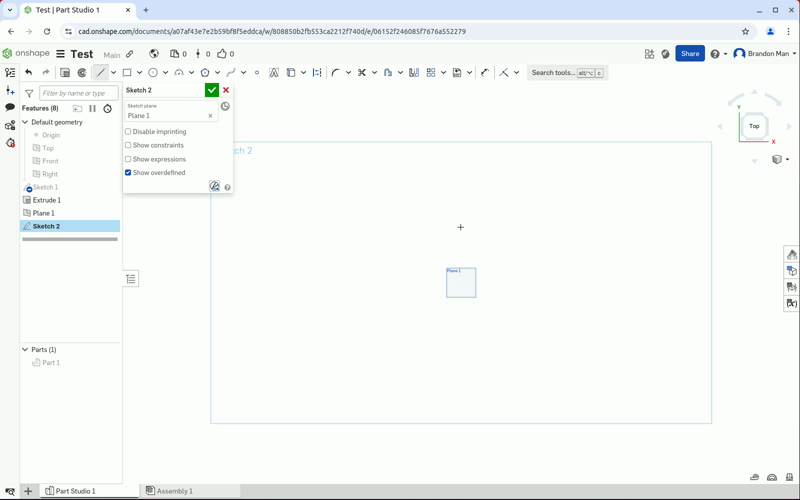
click(460, 226)
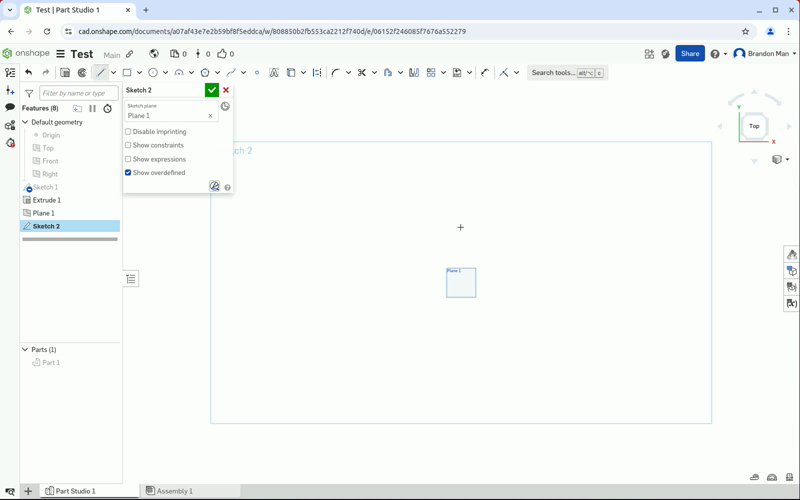
key_up(shift)
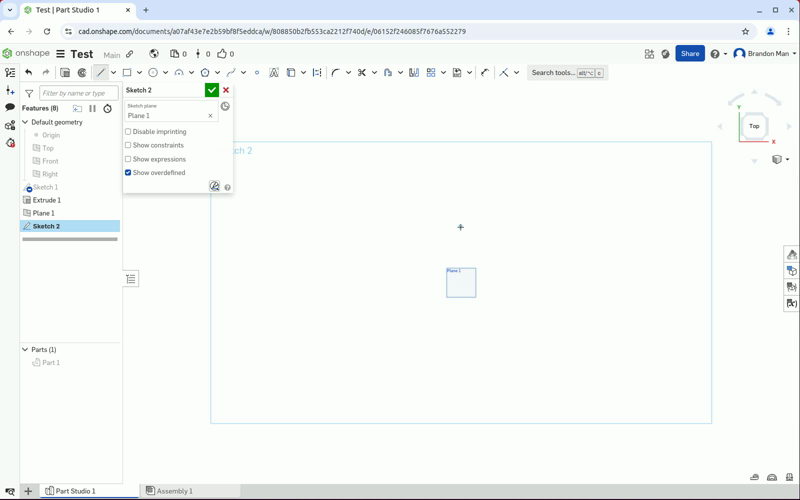
key_down(shift)
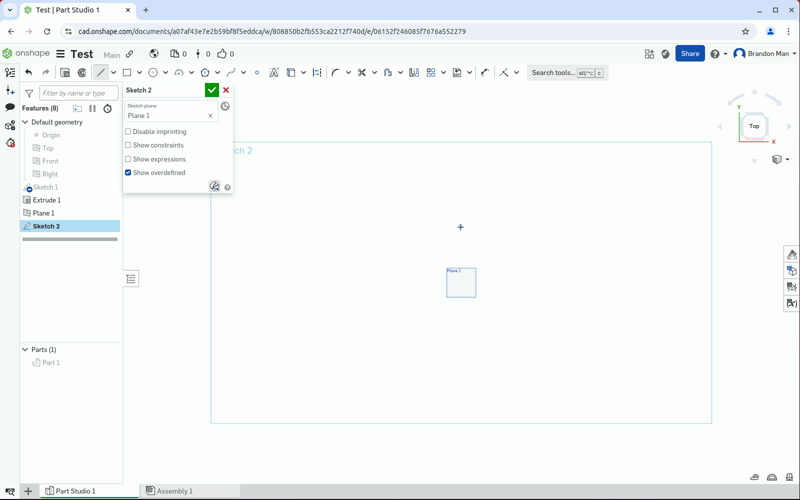
mouse_move(490, 226)
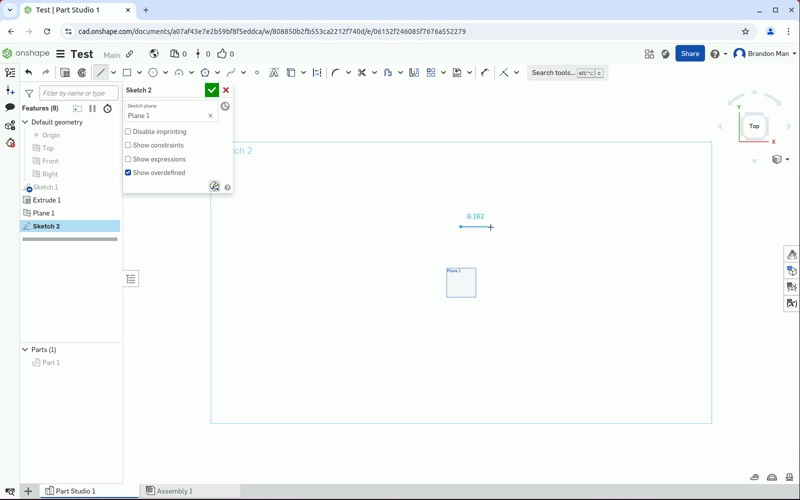
mouse_move(517, 226)
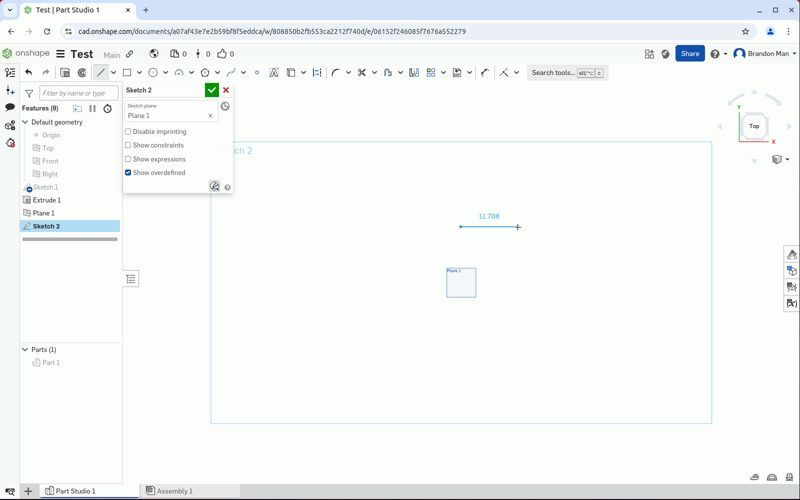
click(517, 226)
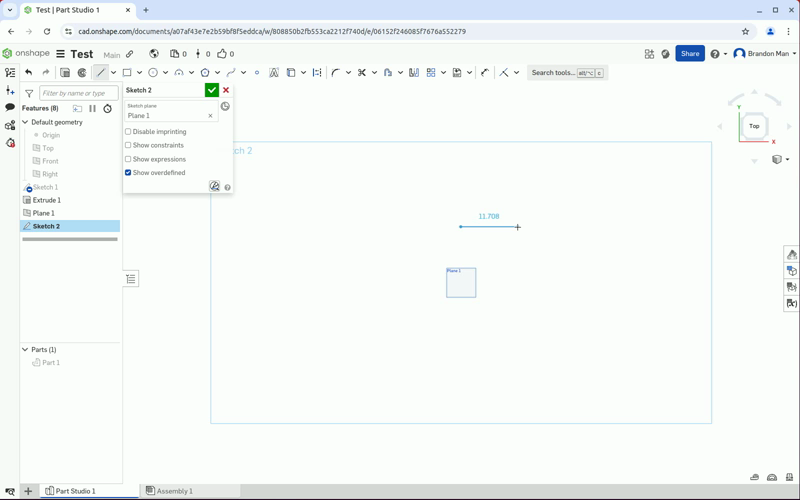
key_up(shift)
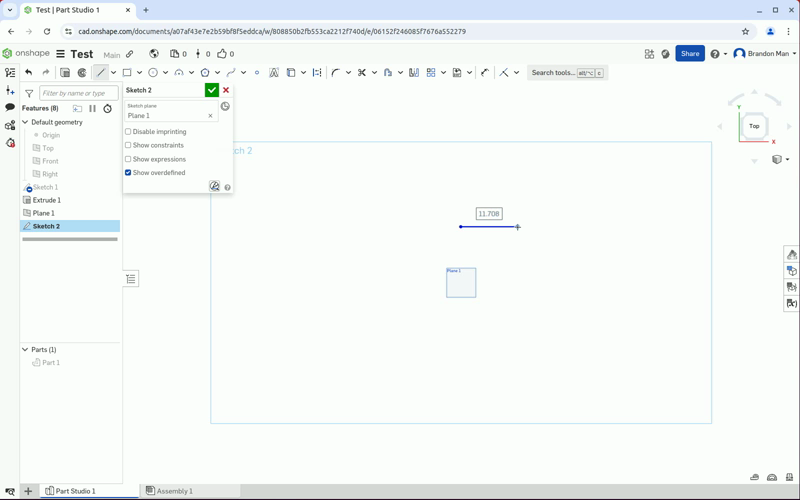
key_down(shift)
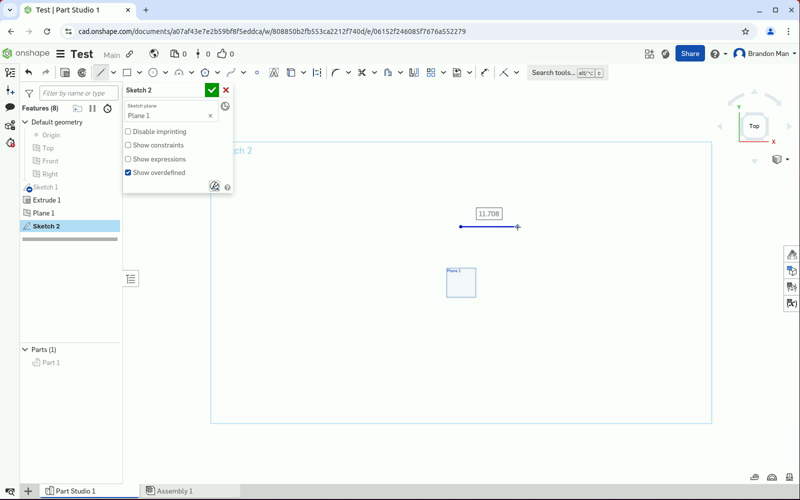
mouse_move(573, 169)
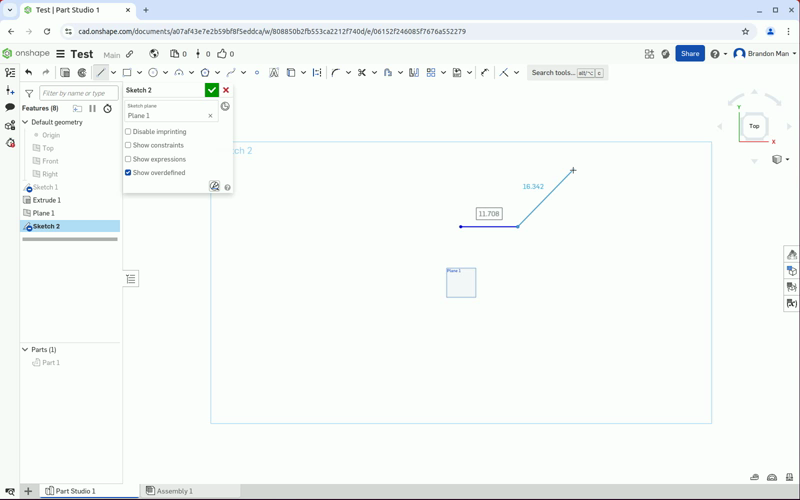
click(573, 169)
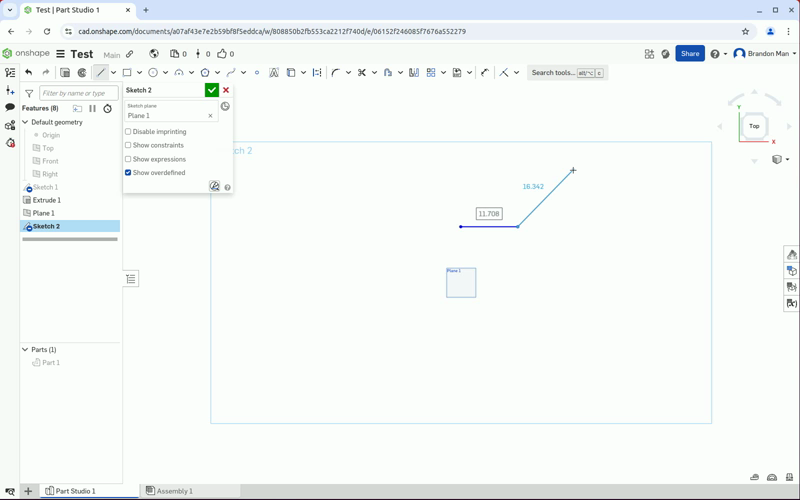
key_up(shift)
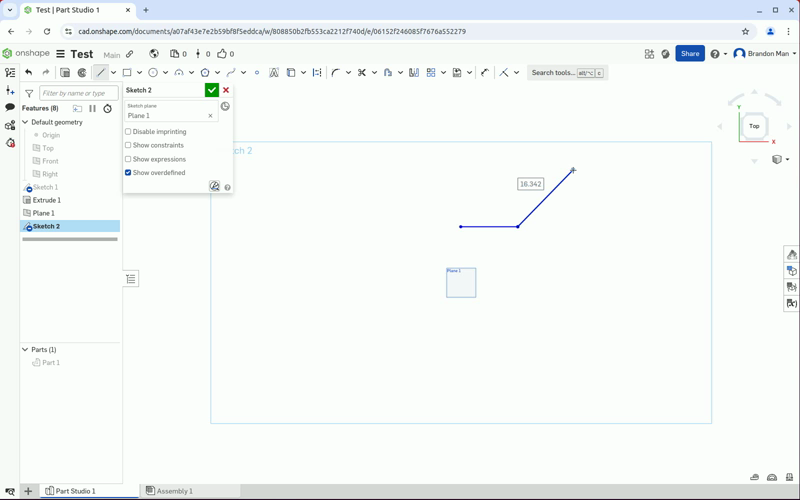
key_down(shift)
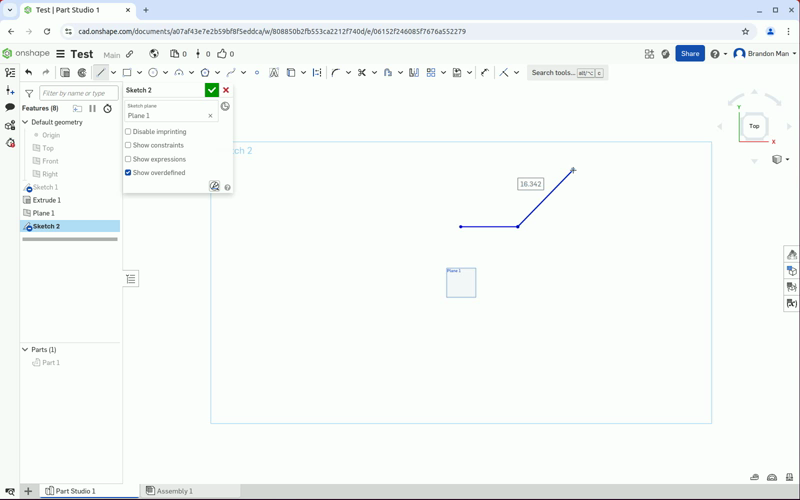
mouse_move(460, 169)
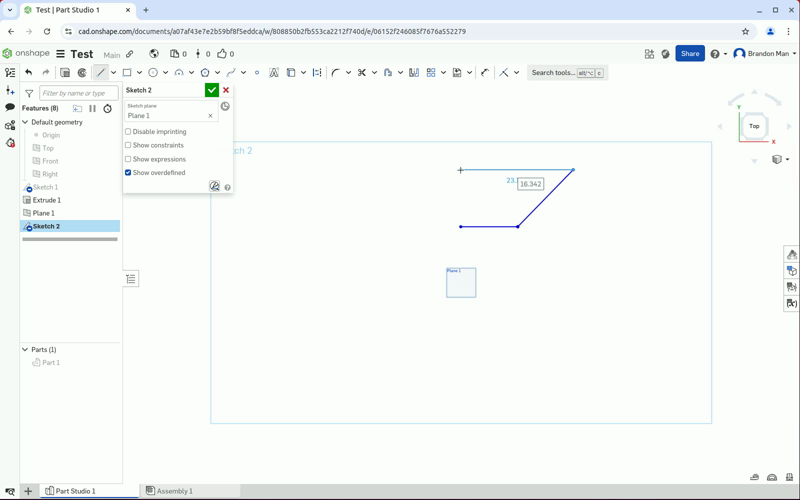
click(460, 169)
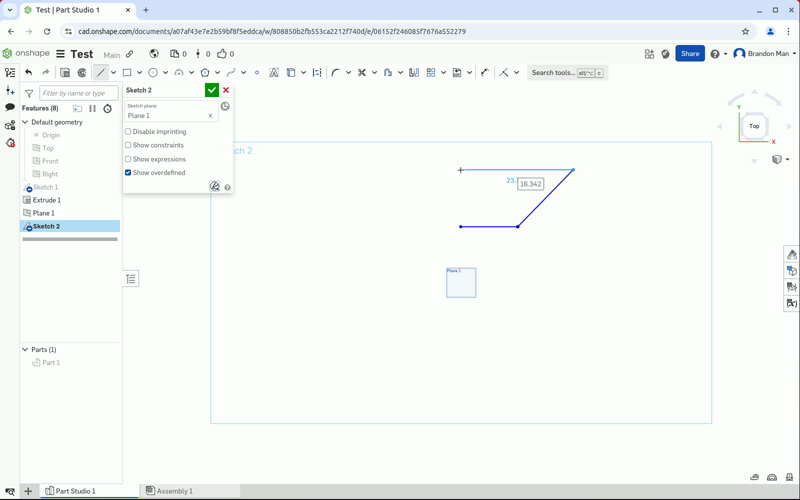
key_up(shift)
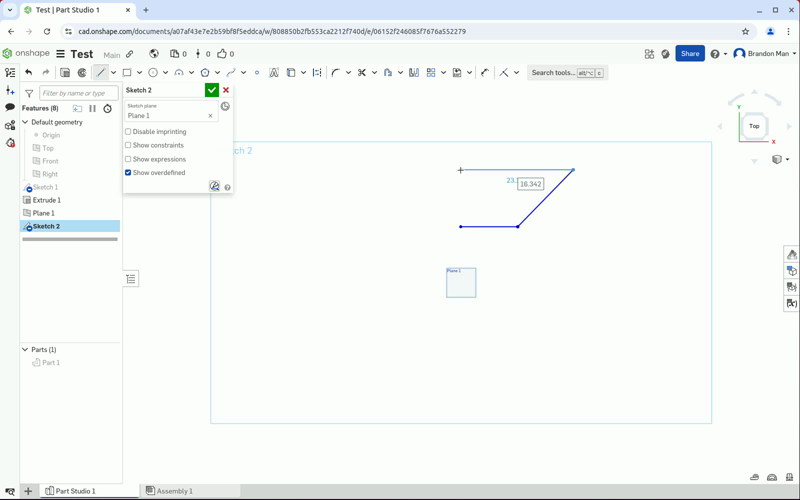
mouse_move(490, 169)
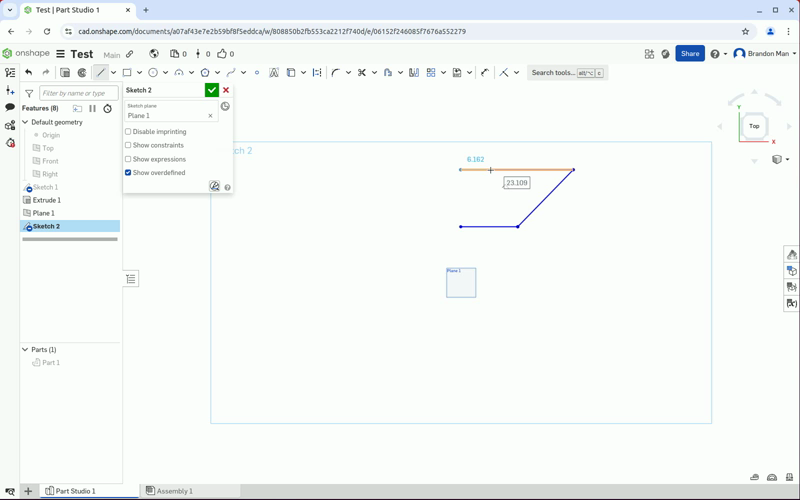
key_down(shift)
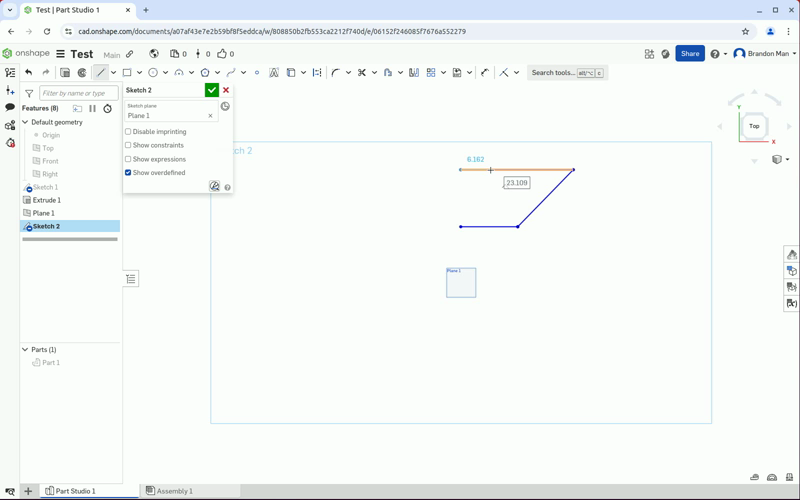
mouse_move(460, 226)
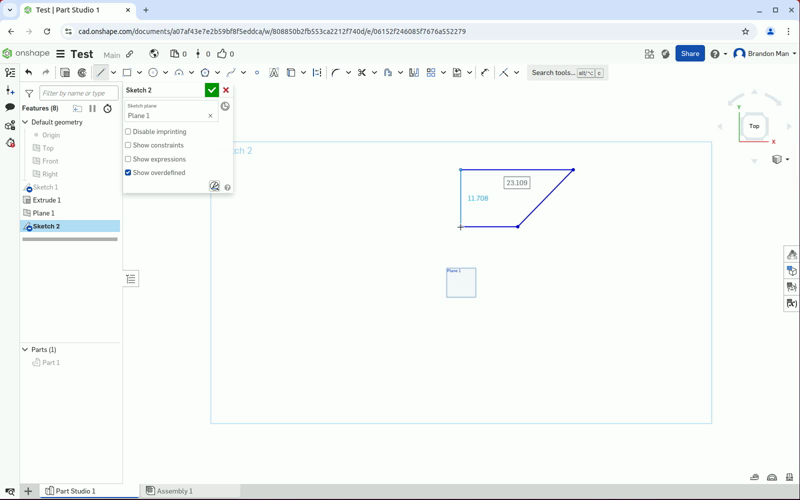
key_up(shift)
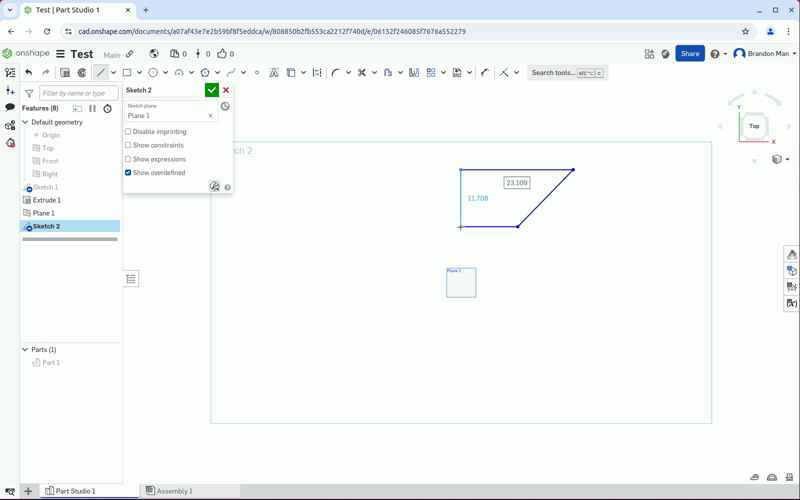
click(460, 226)
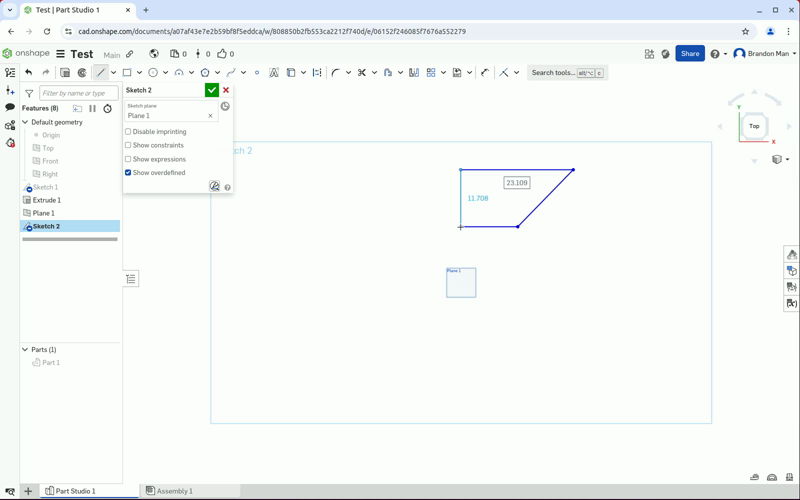
key(esc)
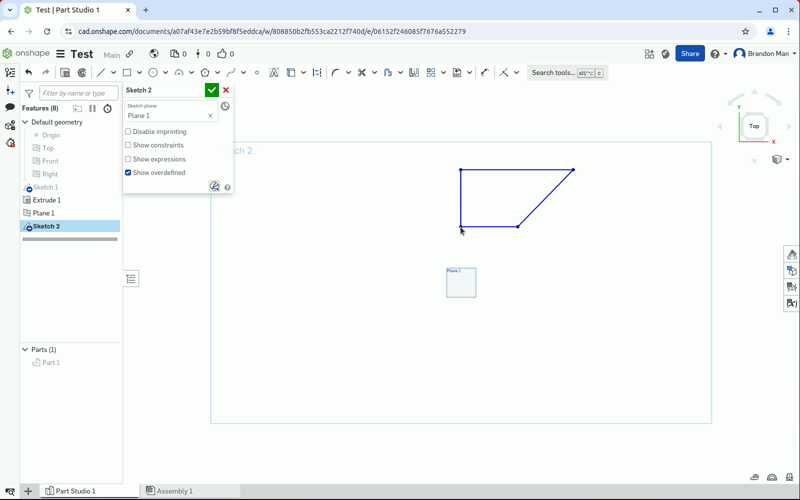
mouse_move(495, 206)
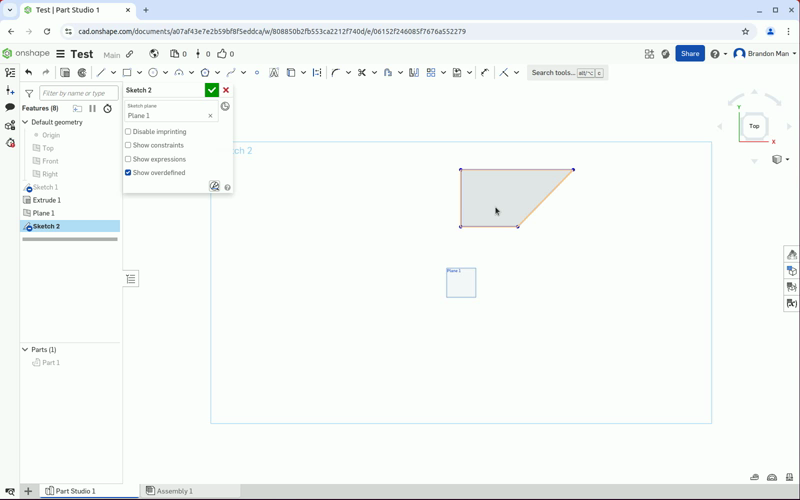
click(495, 206)
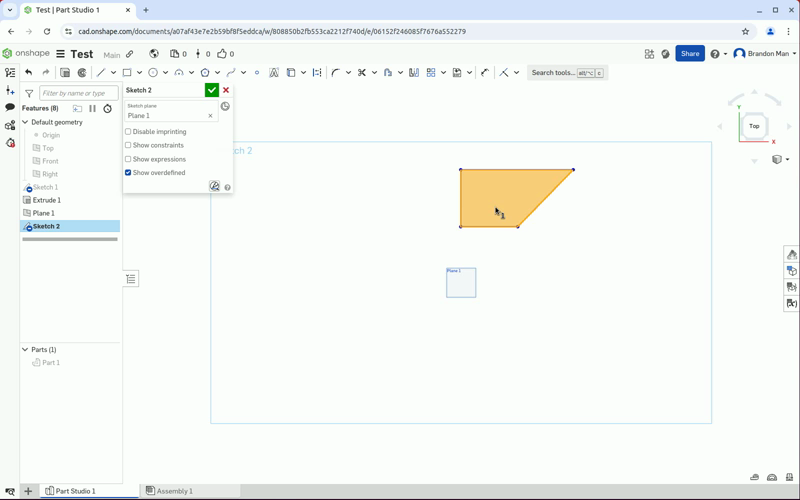
mouse_move(73, 352)
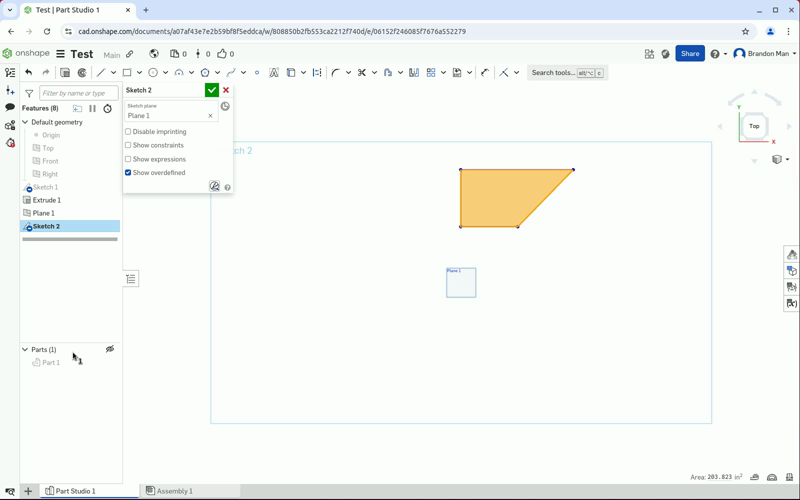
key(shift+y)
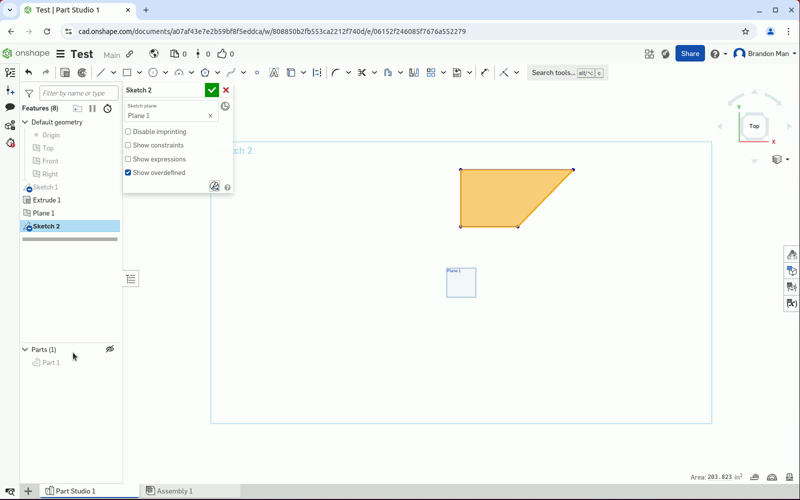
key(shift+e)
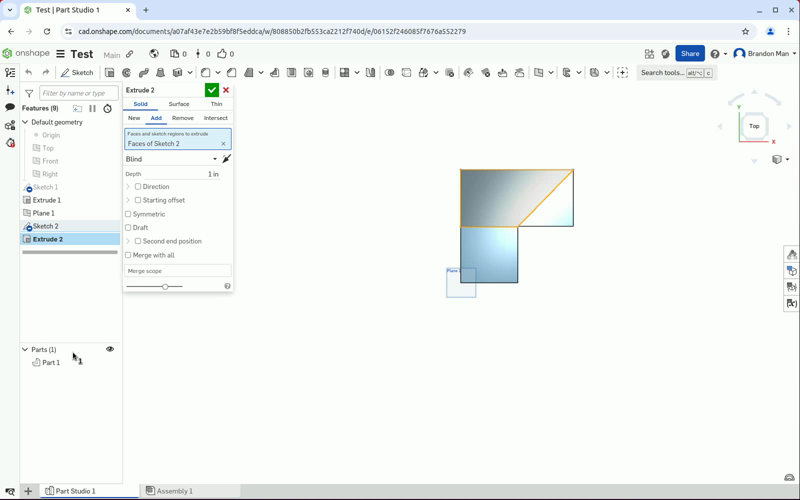
mouse_move(143, 106)
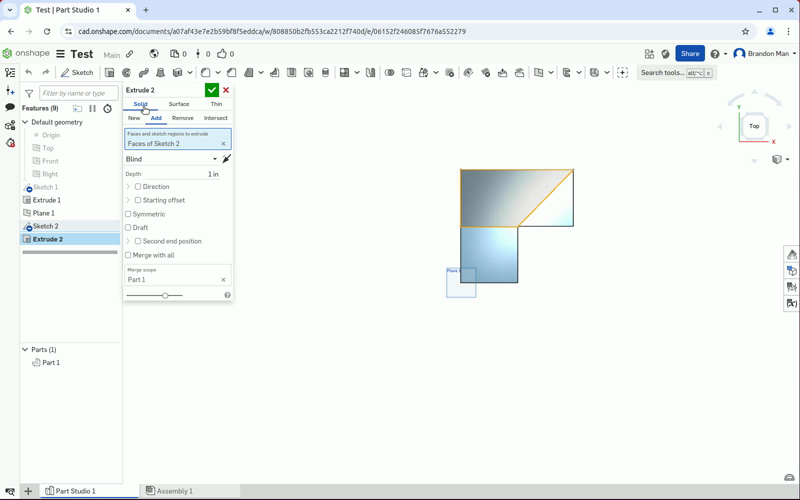
click(143, 106)
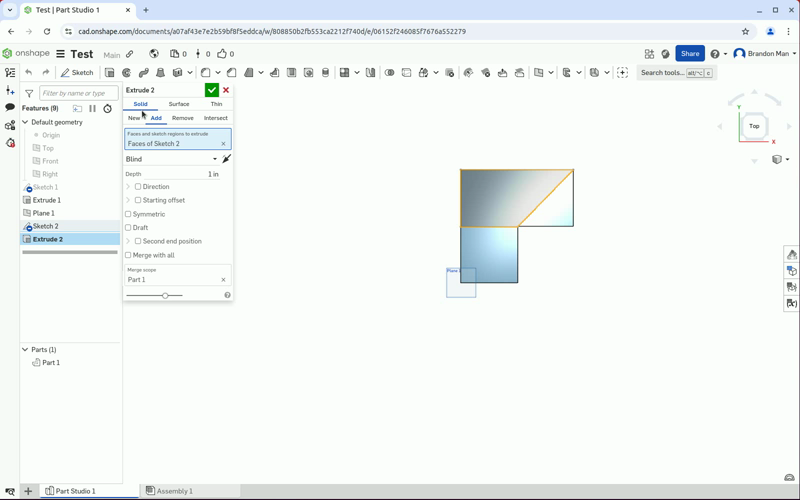
mouse_move(137, 120)
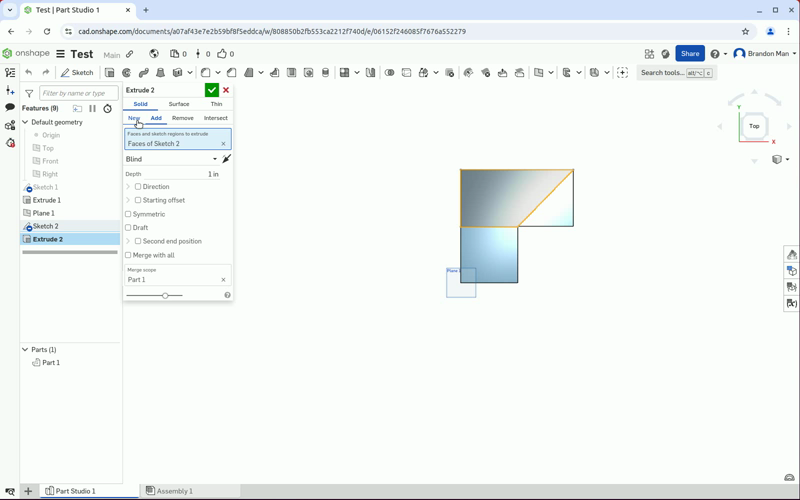
click(137, 120)
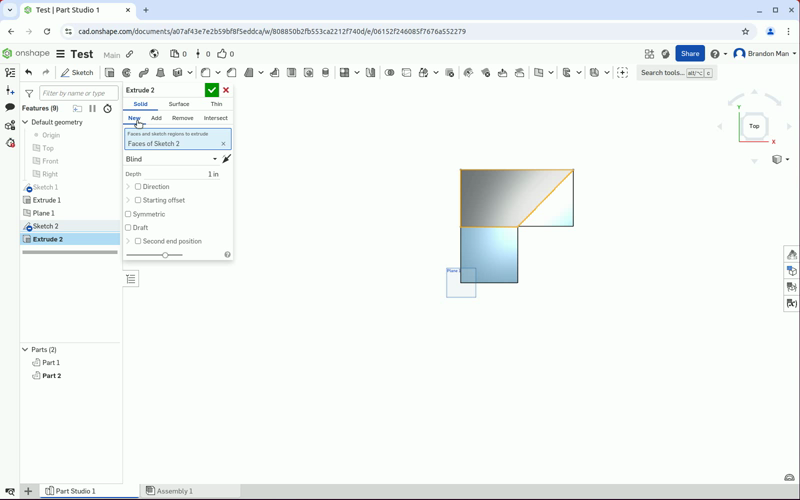
key(tab, 4)
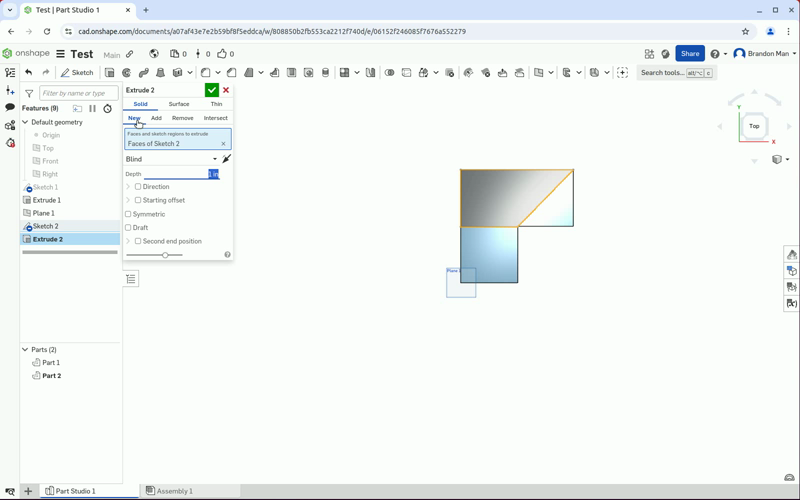
text(11.554)
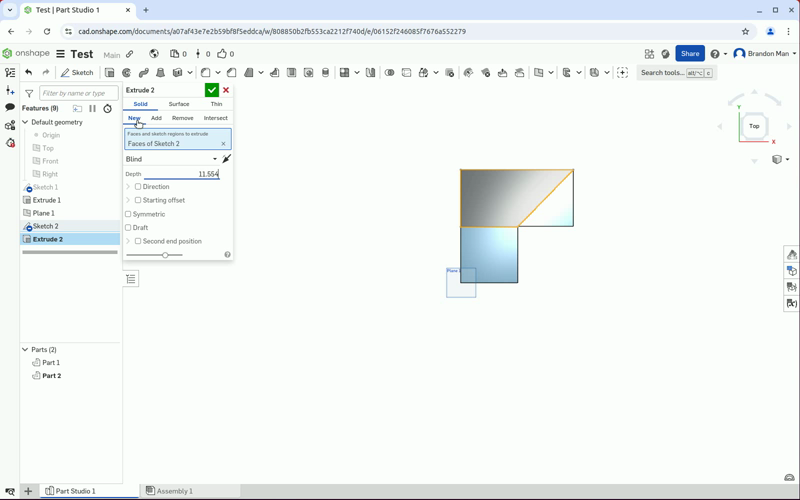
key(enter)
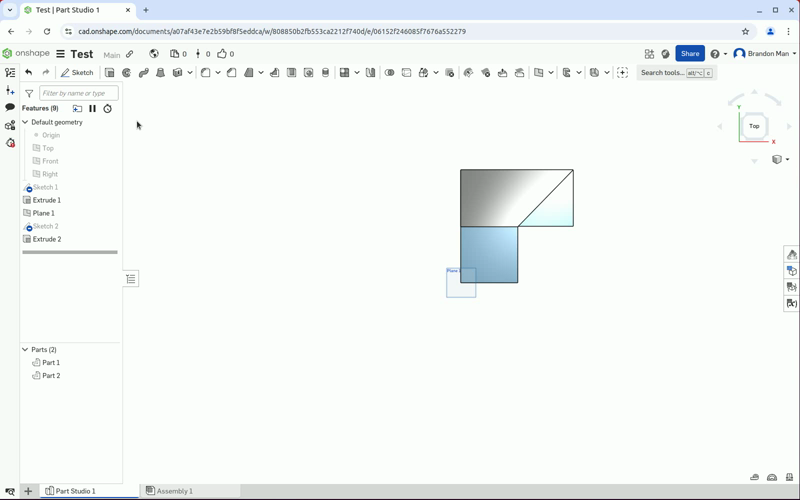
key(shift+h)
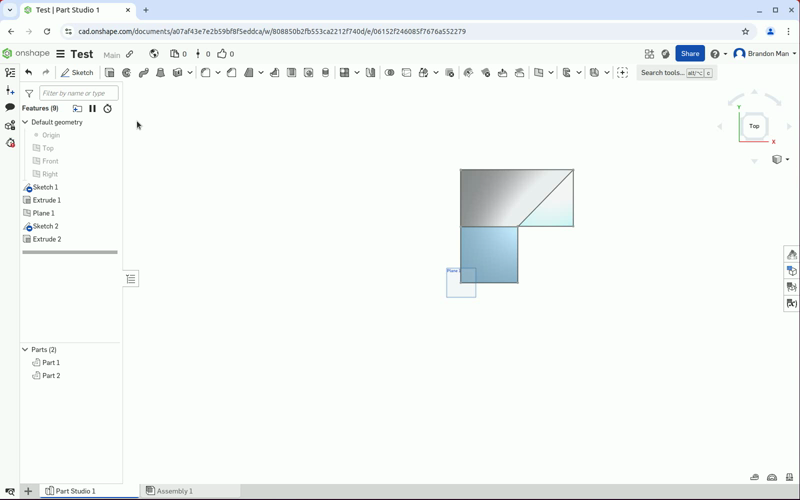
key(shift+h)
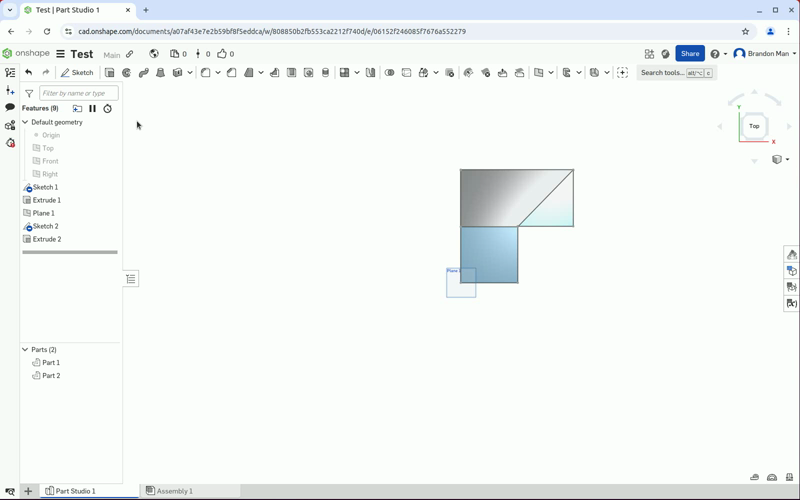
key(shift+7)
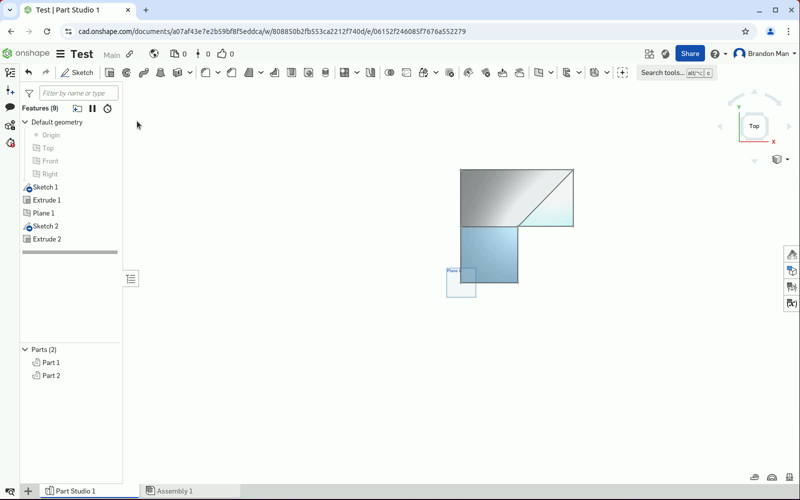
key(up, 3)
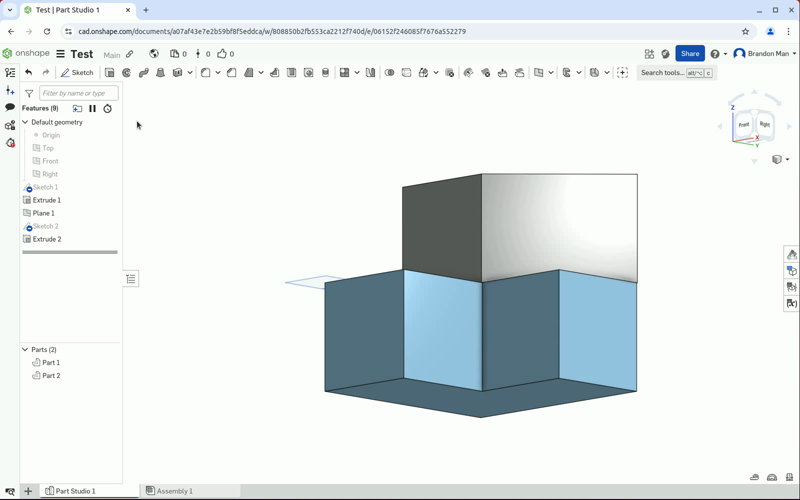
key(left, 3)
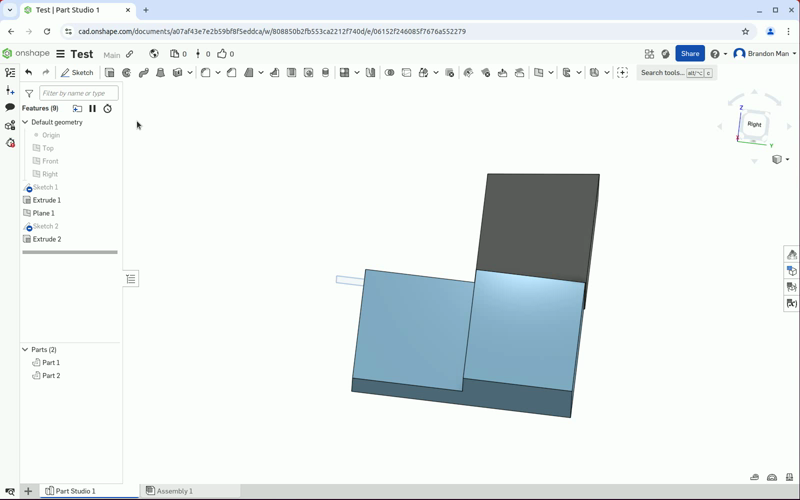
key(right, 3)
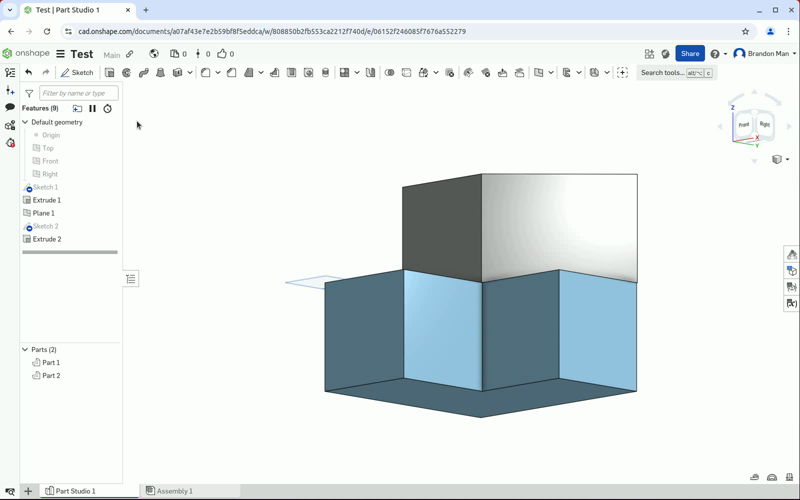
key(down, 3)
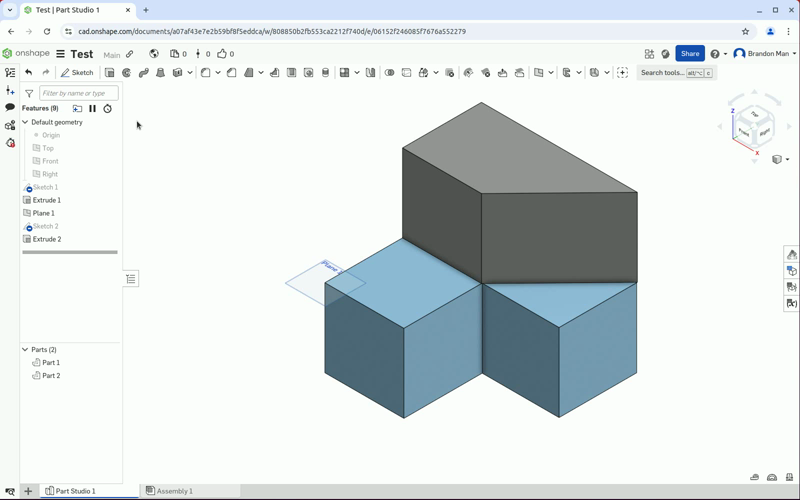
mouse_move(73, 189)
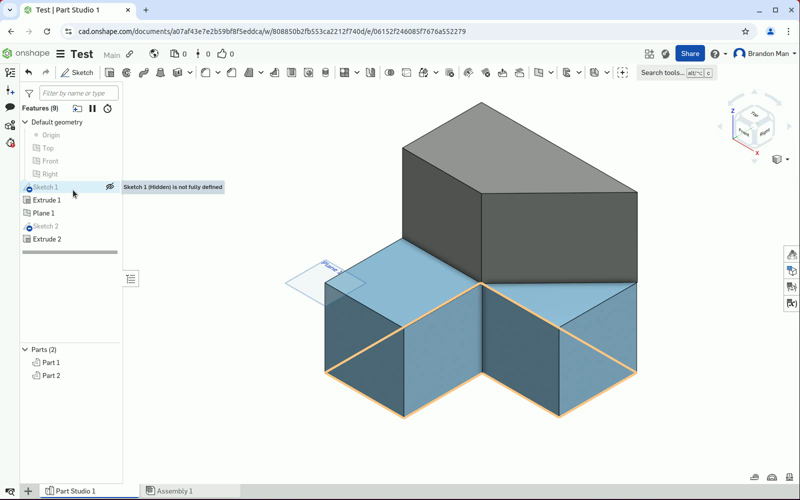
click(73, 189)